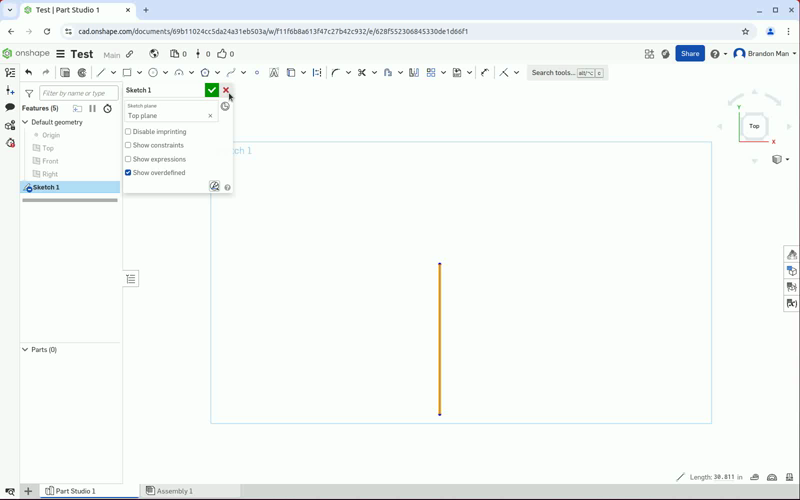
key(shift+h)
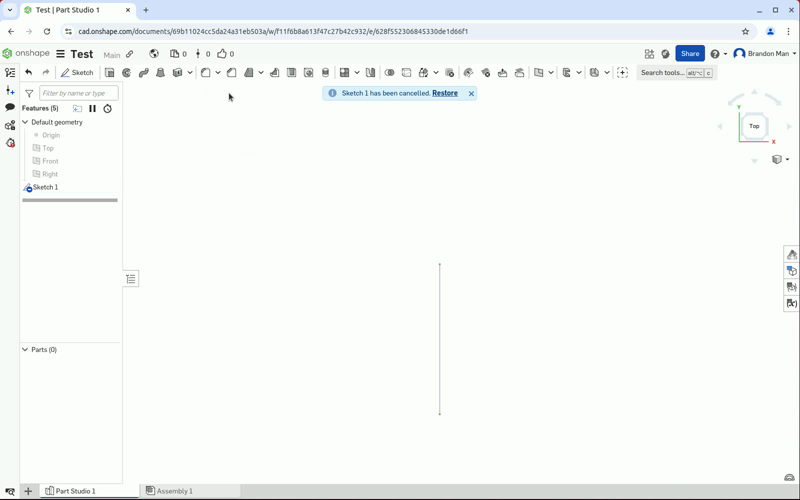
key(shift+s)
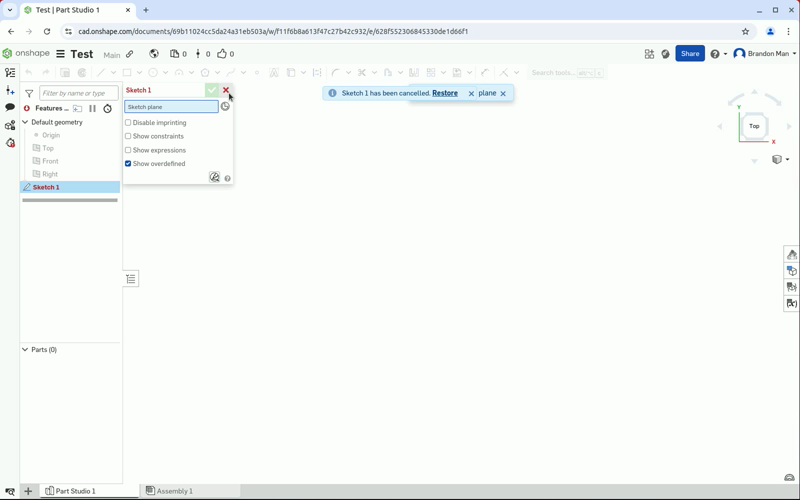
mouse_move(73, 150)
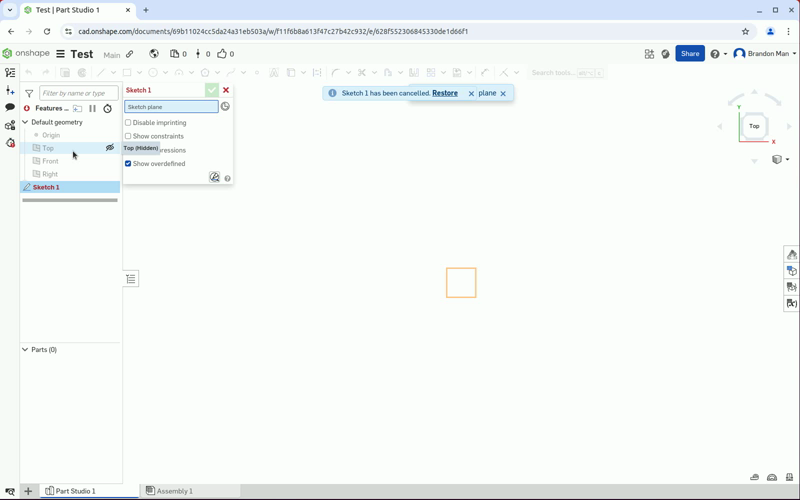
click(73, 150)
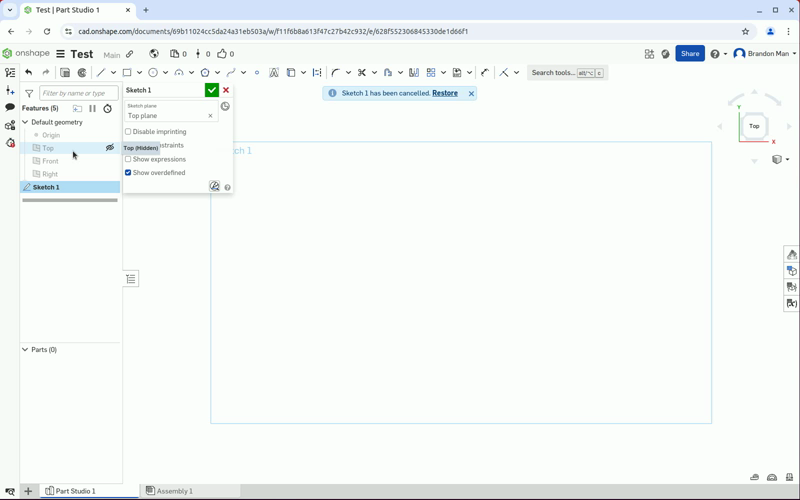
mouse_move(73, 352)
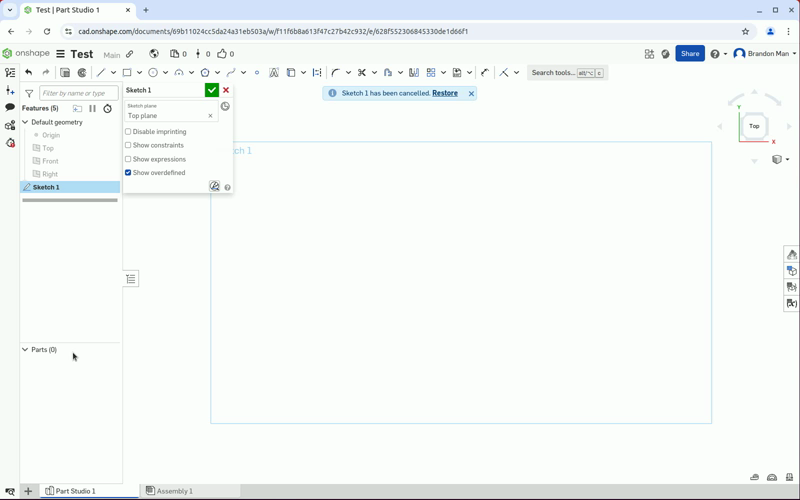
key(y)
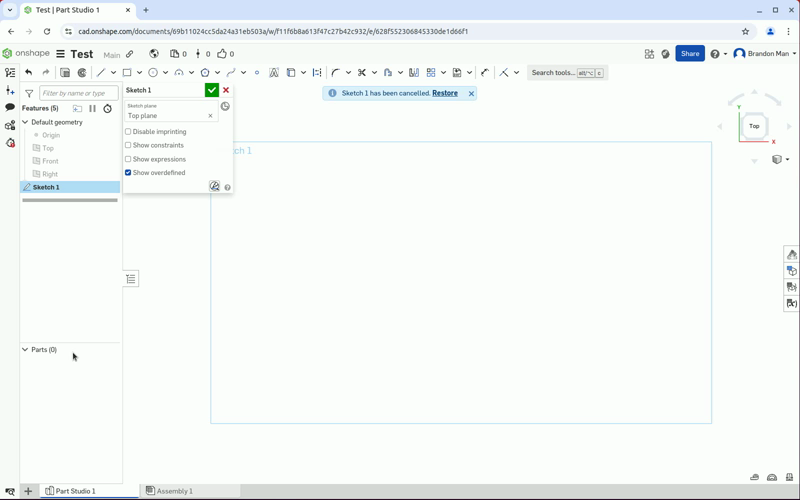
key(c)
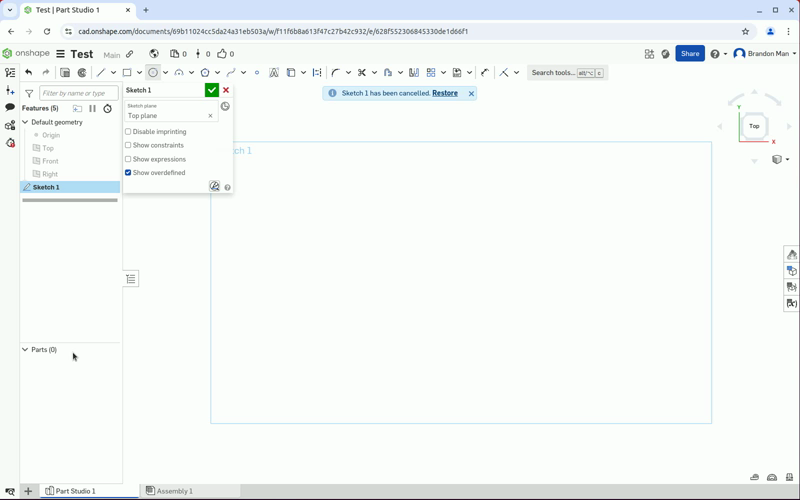
key_down(shift)
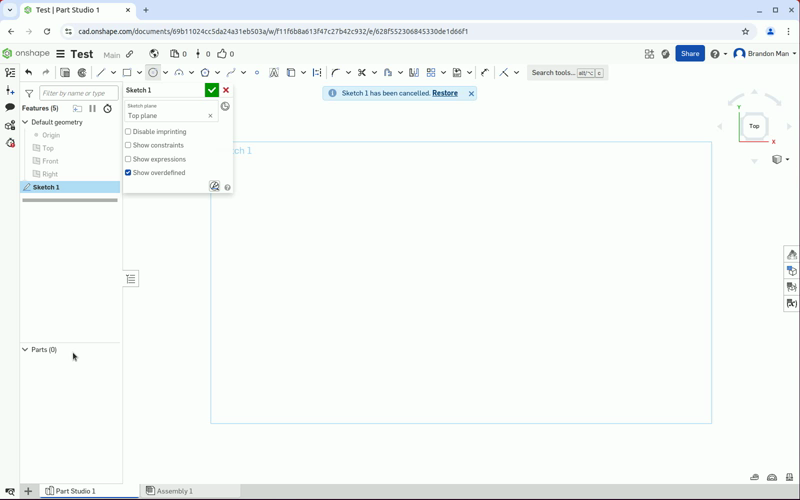
mouse_move(461, 282)
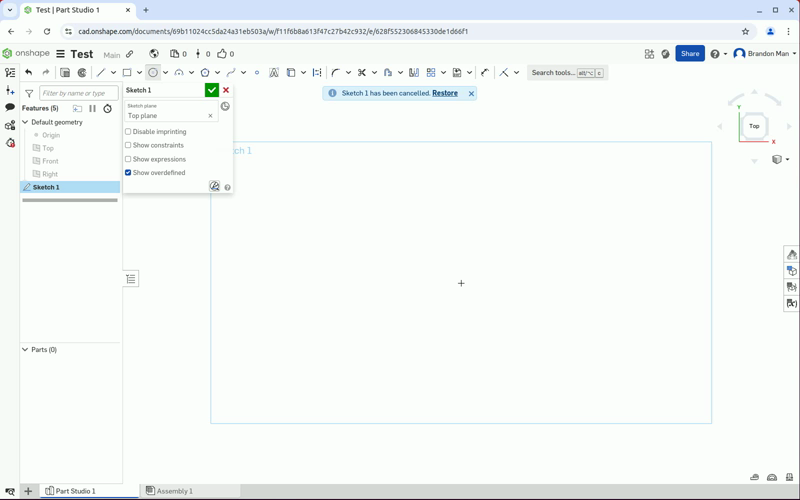
click(461, 282)
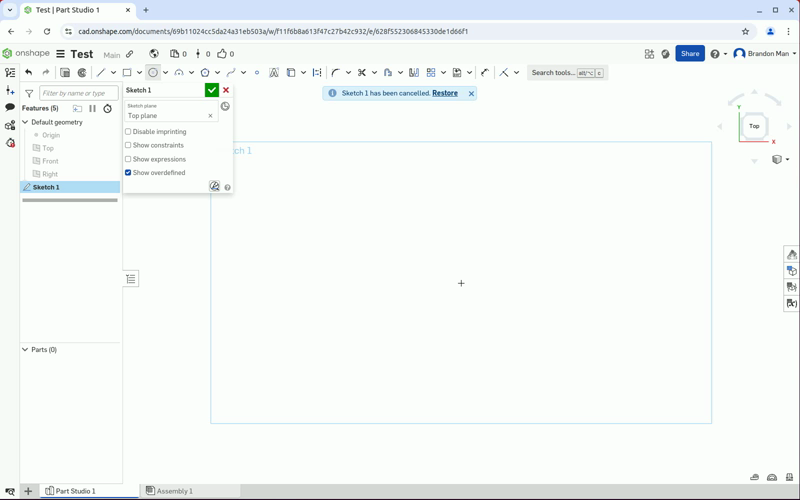
key_up(shift)
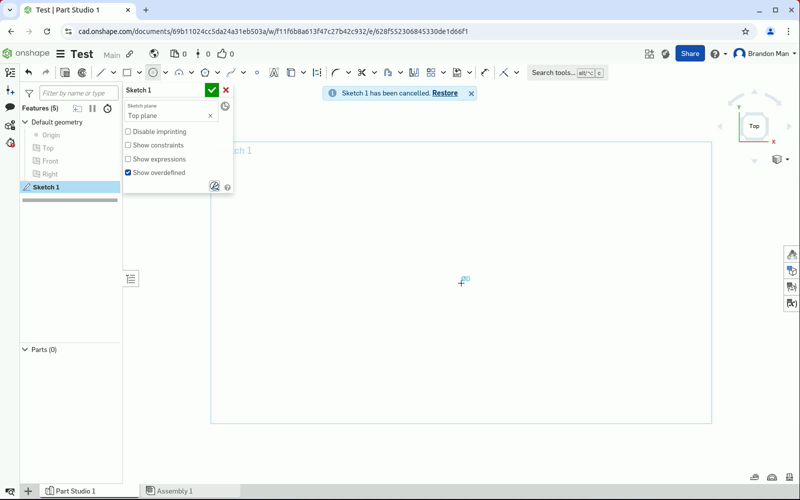
mouse_move(543, 282)
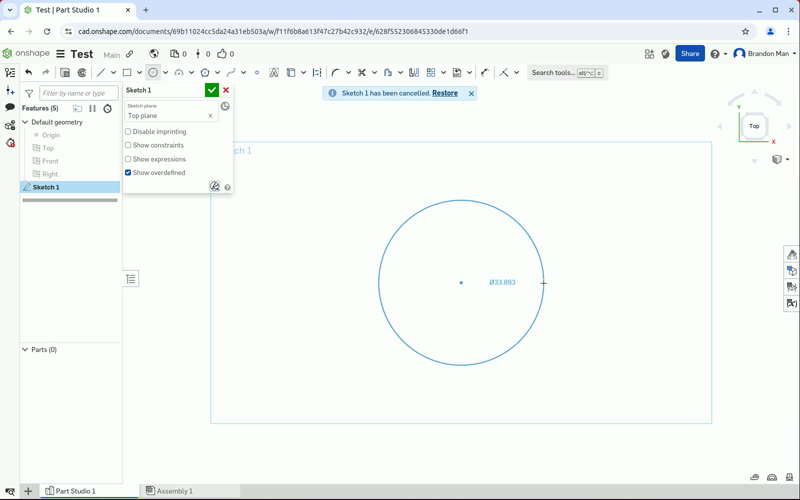
click(543, 282)
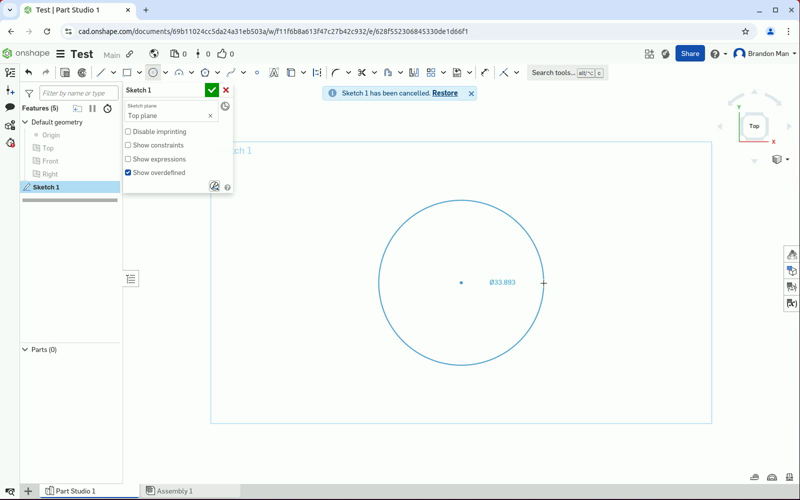
key(esc)
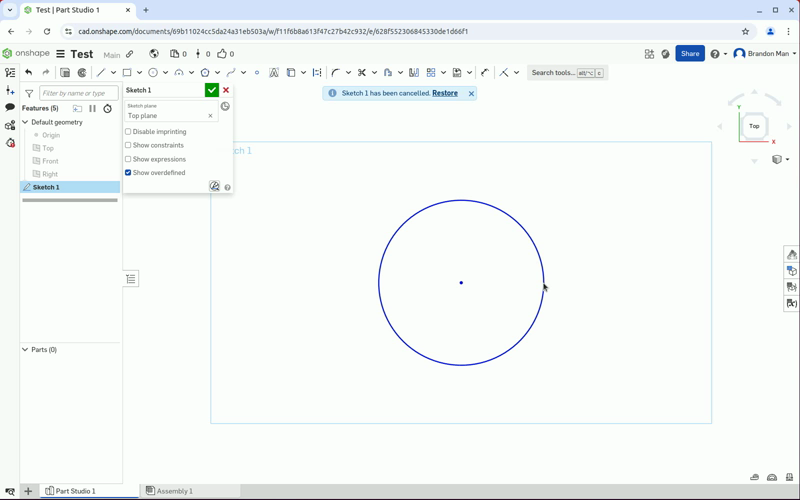
key(c)
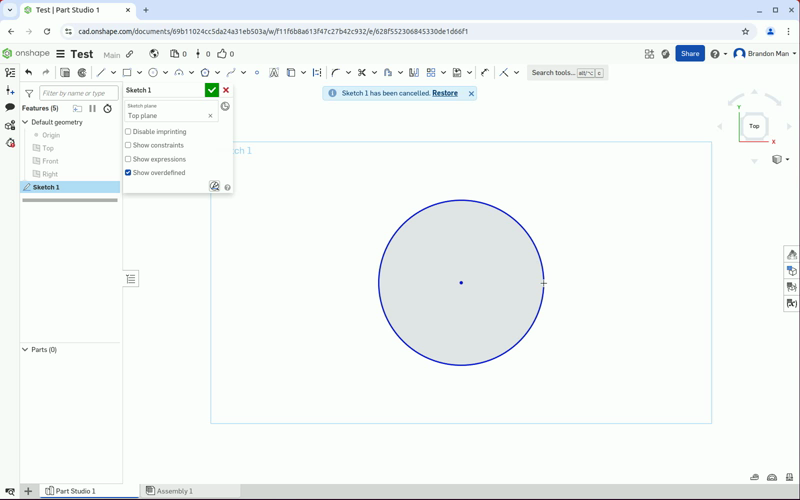
key_down(shift)
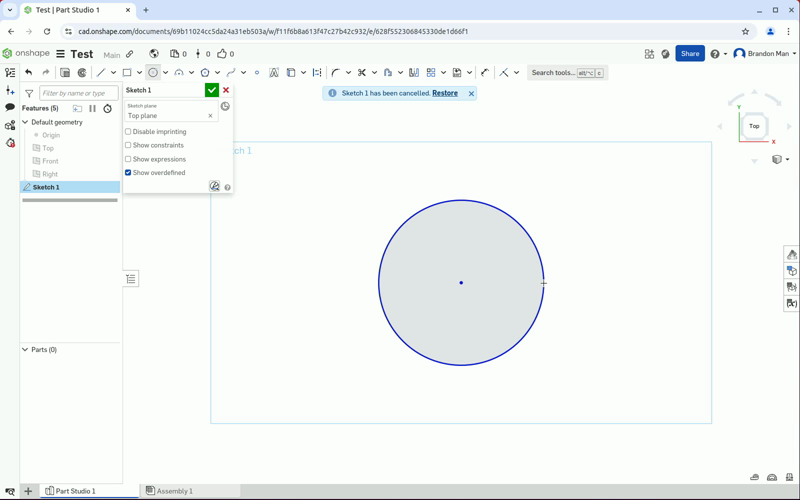
mouse_move(461, 282)
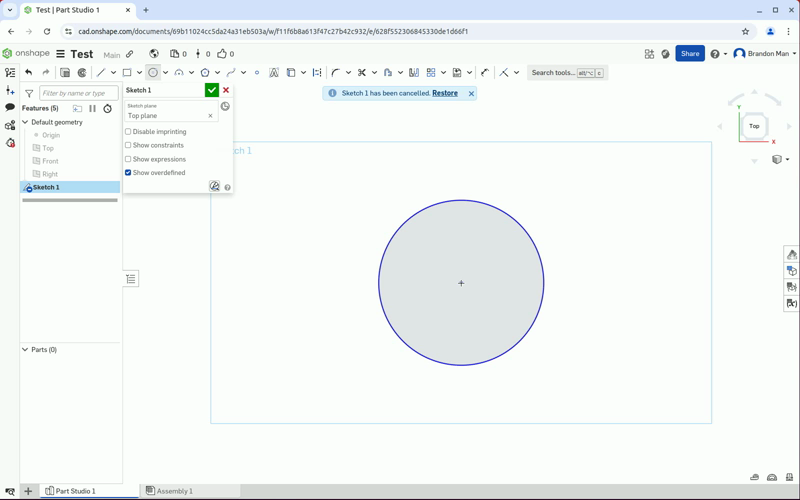
click(461, 282)
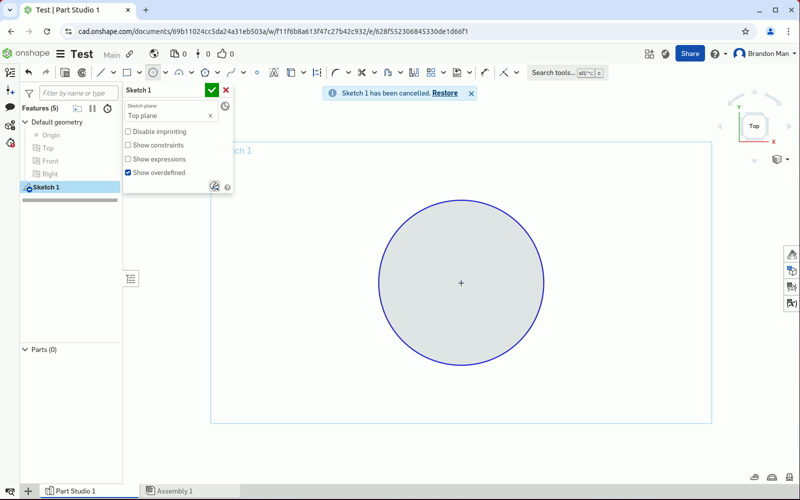
key_up(shift)
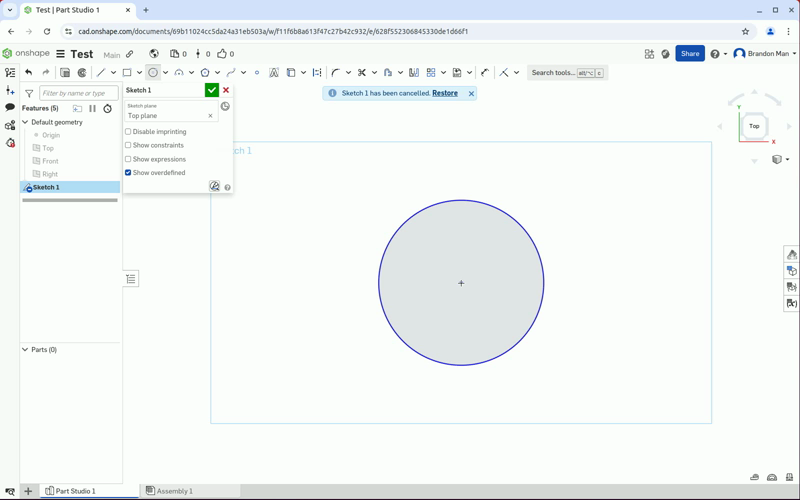
mouse_move(530, 282)
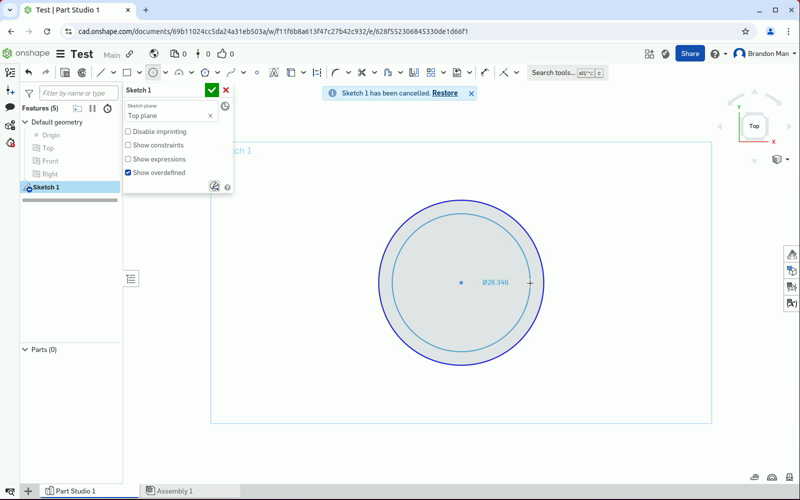
click(530, 282)
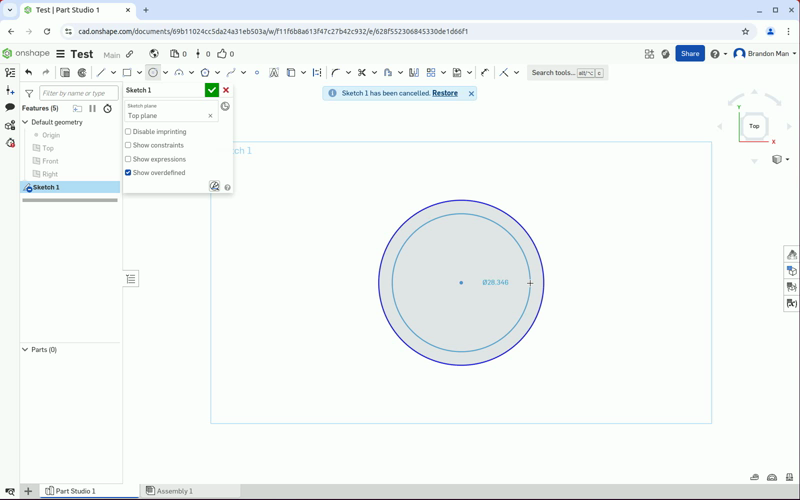
key(esc)
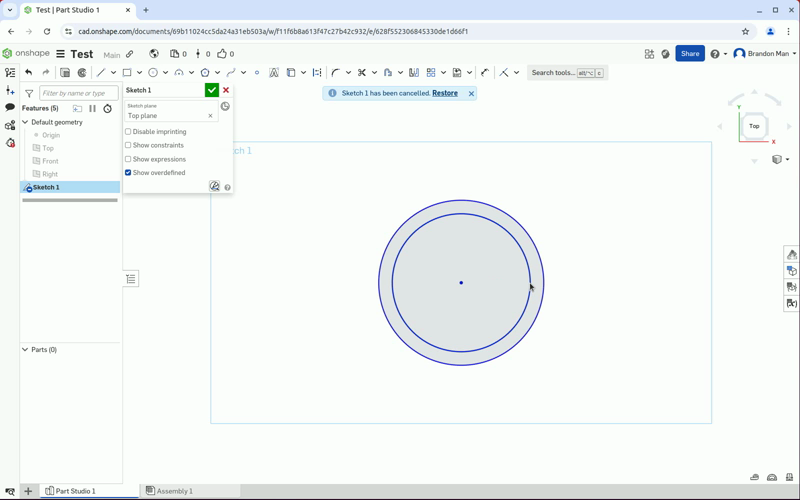
mouse_move(396, 323)
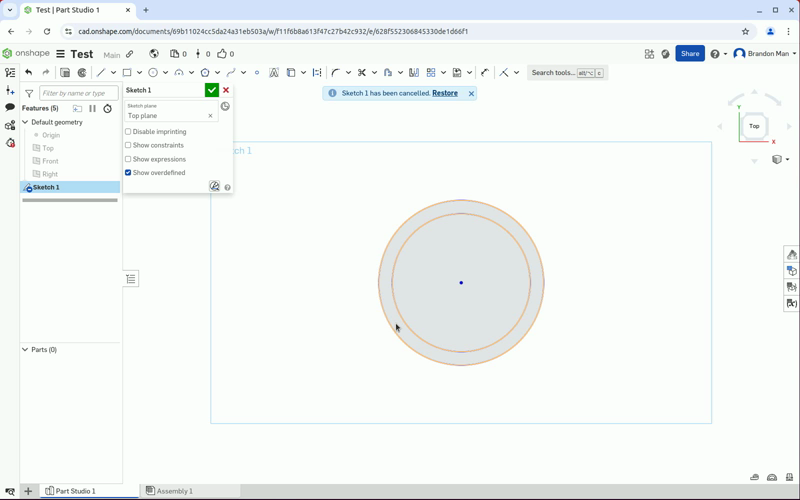
click(396, 323)
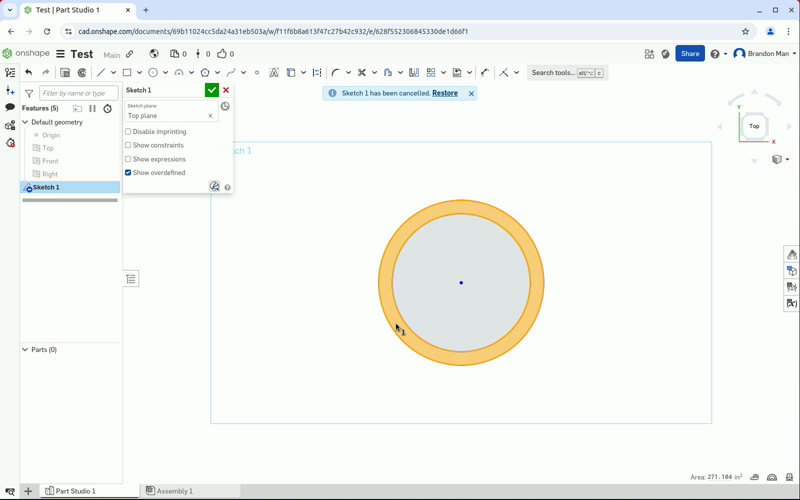
mouse_move(73, 352)
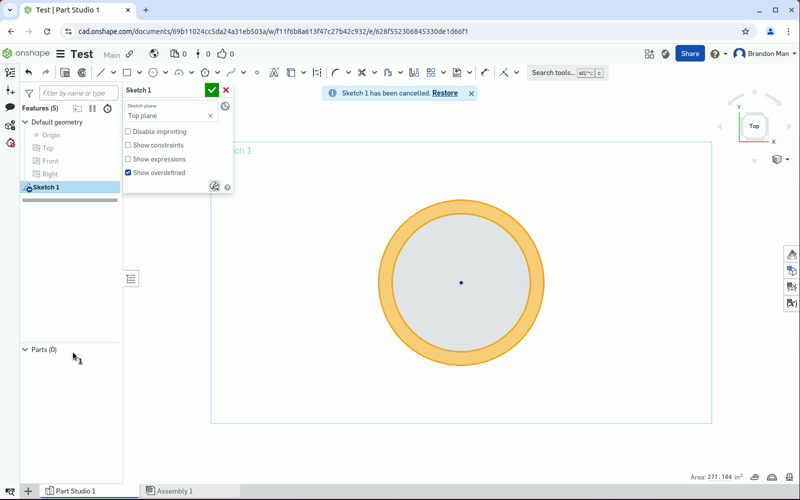
key(shift+y)
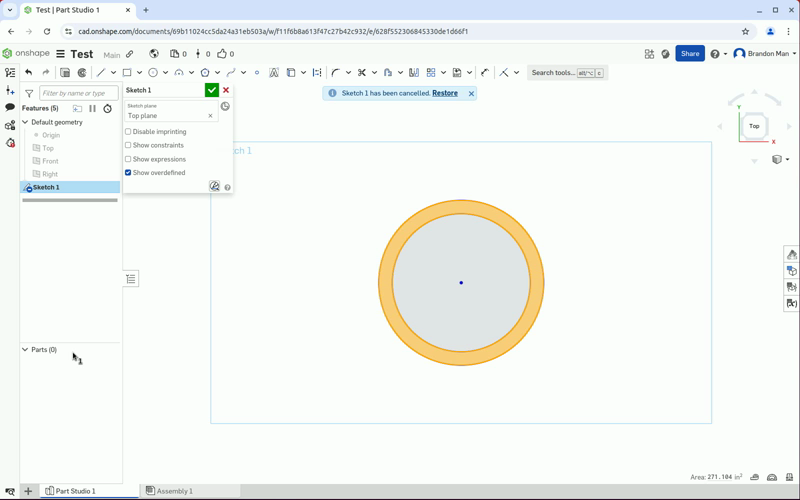
key(shift+e)
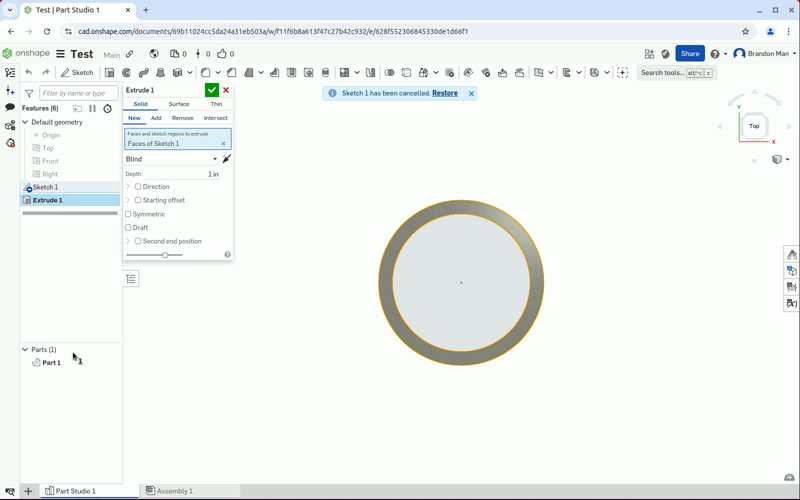
mouse_move(143, 106)
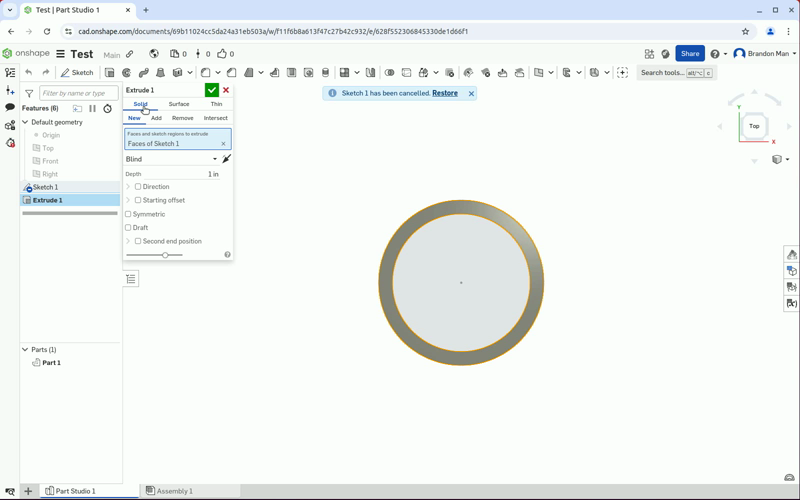
click(143, 106)
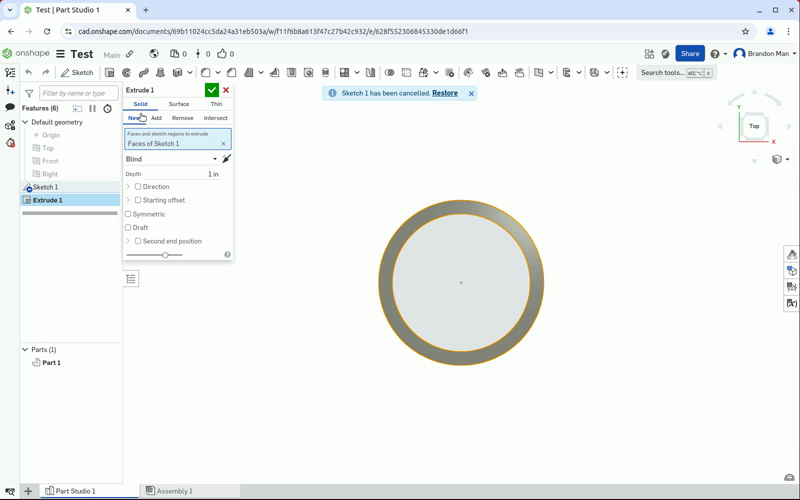
mouse_move(137, 120)
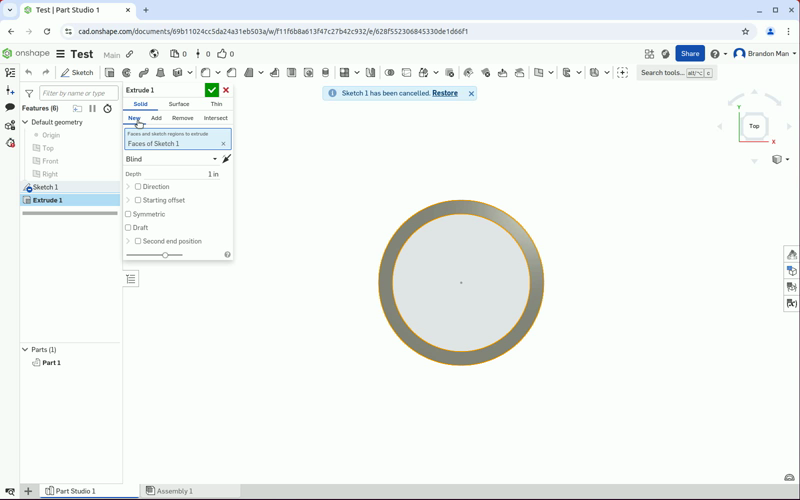
click(137, 120)
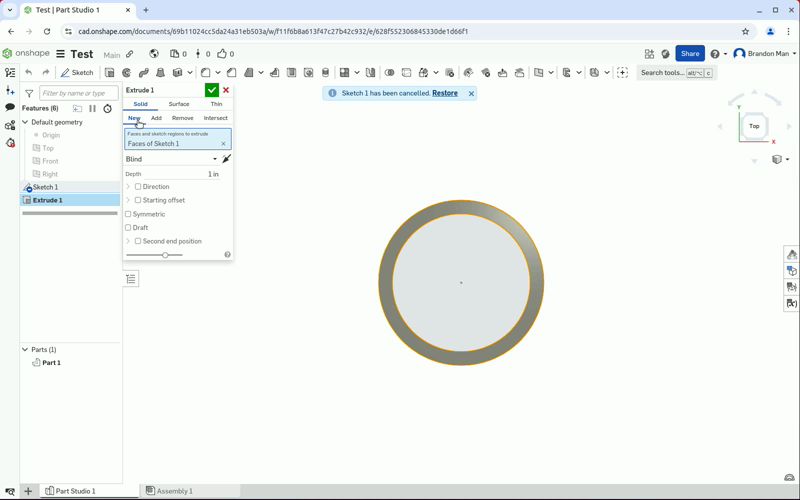
key(tab, 4)
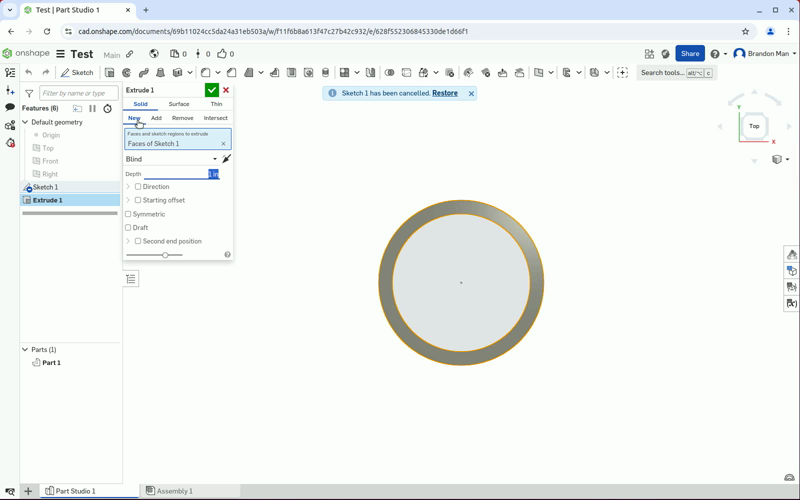
text(-21.905)
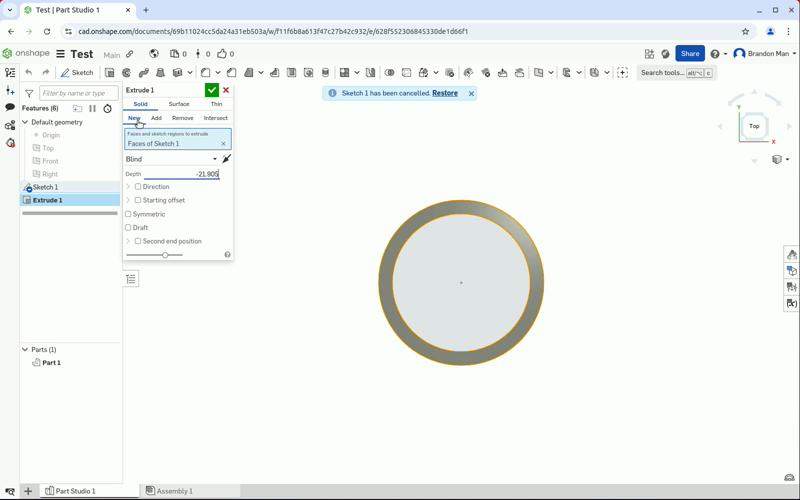
key(enter)
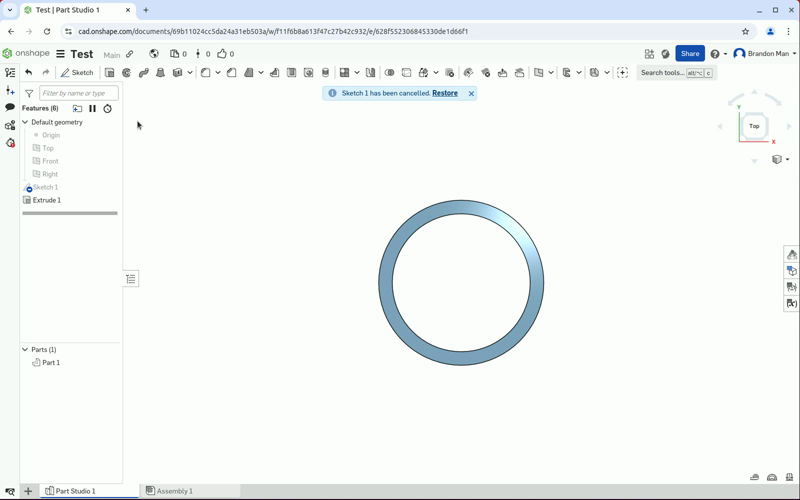
key(shift+h)
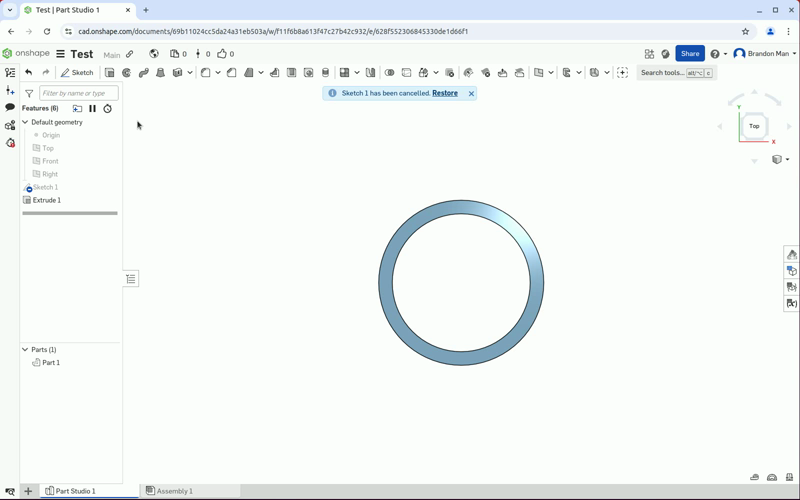
key(shift+h)
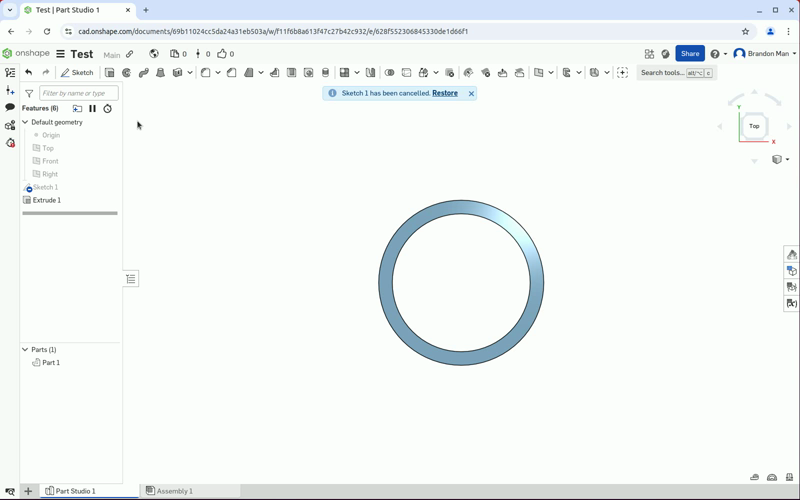
mouse_move(73, 189)
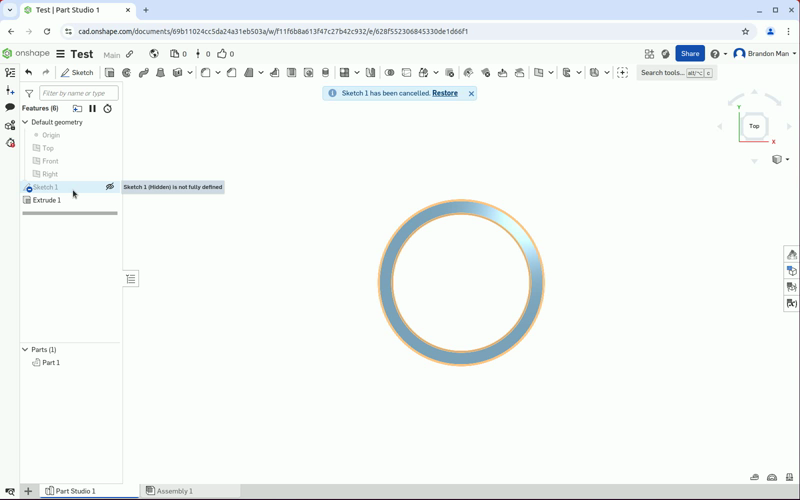
click(73, 189)
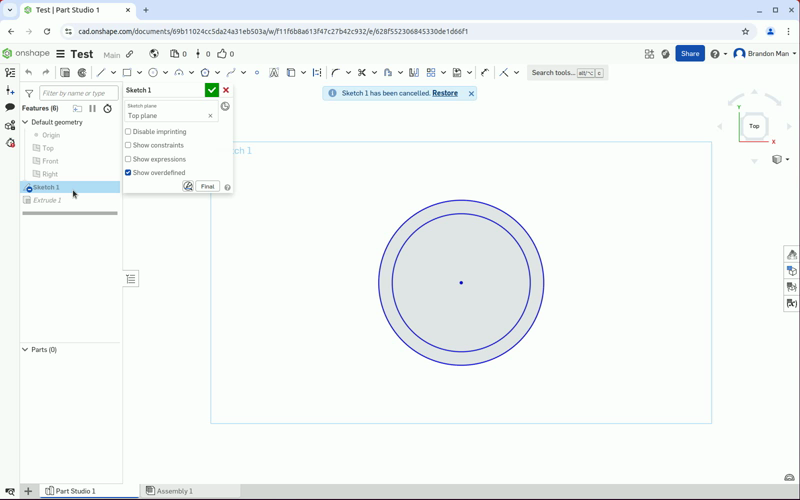
mouse_move(229, 92)
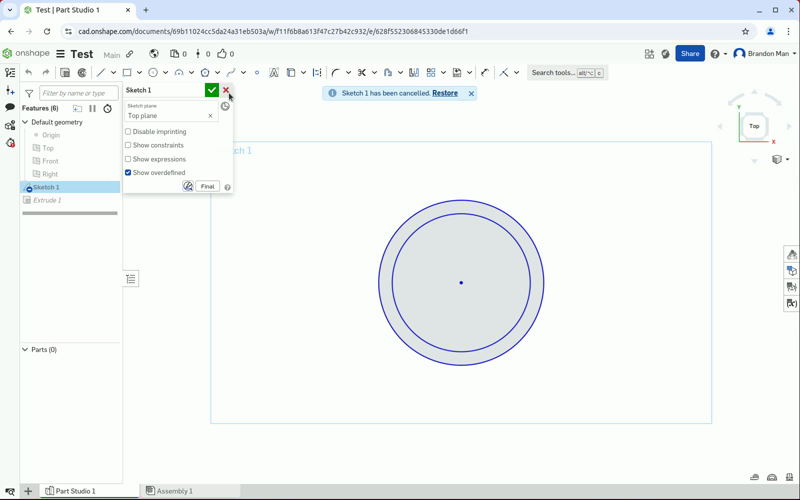
click(229, 92)
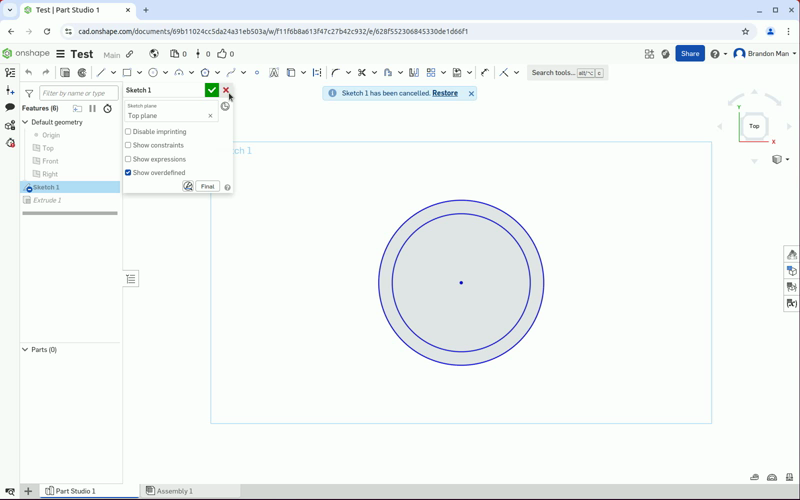
key(shift+s)
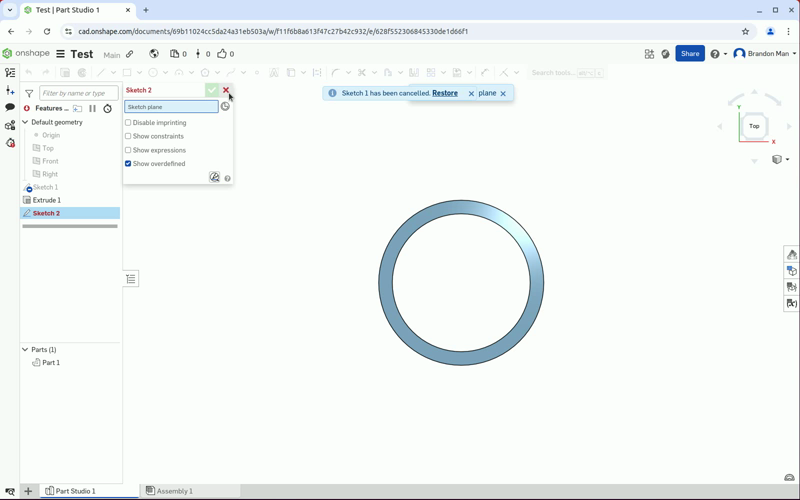
mouse_move(73, 150)
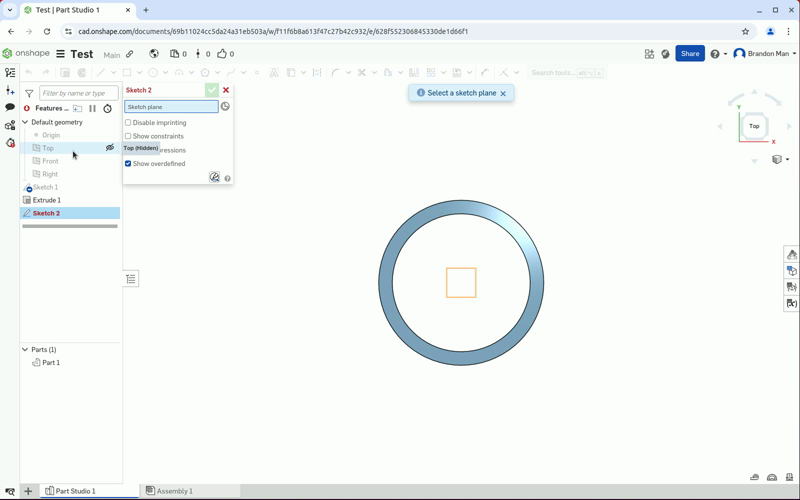
click(73, 150)
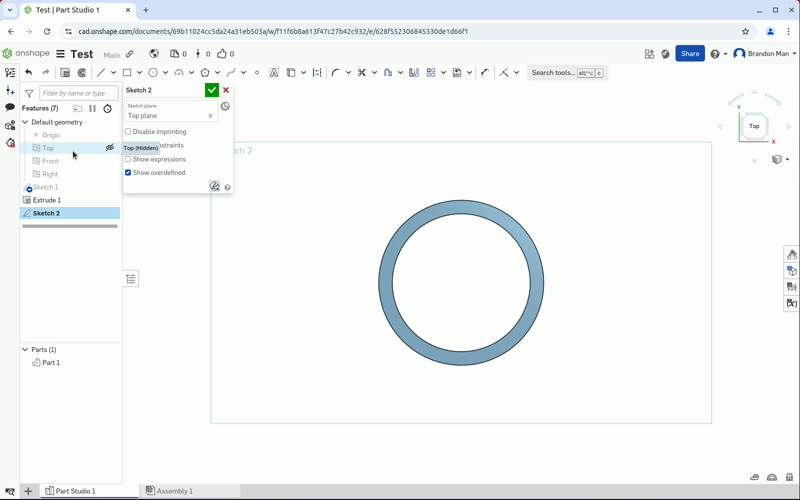
mouse_move(73, 352)
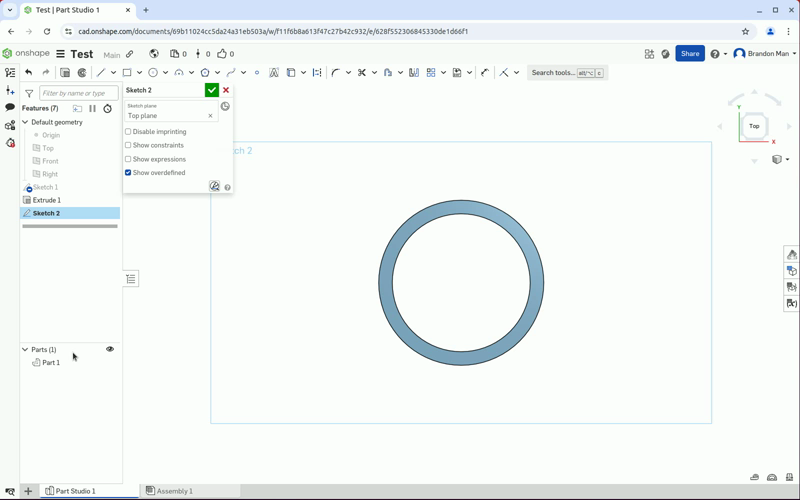
key(y)
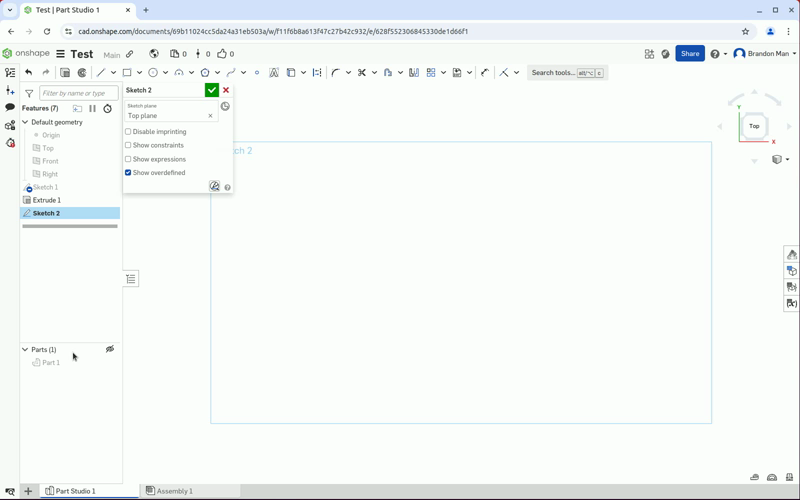
key(l)
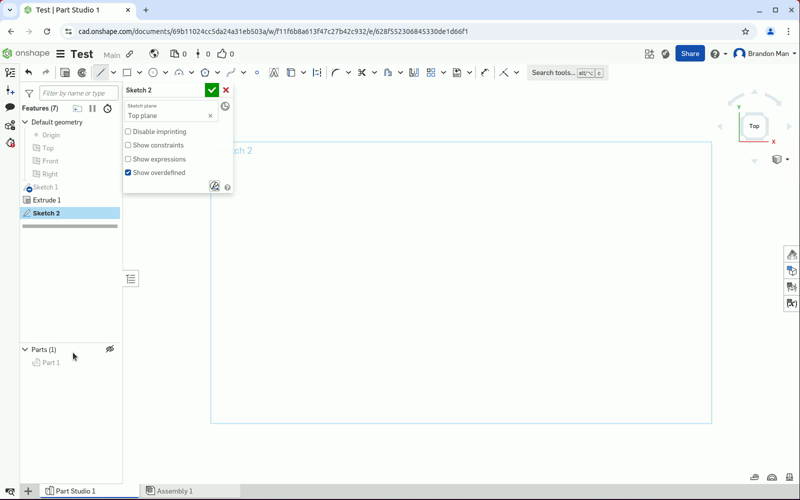
key_down(shift)
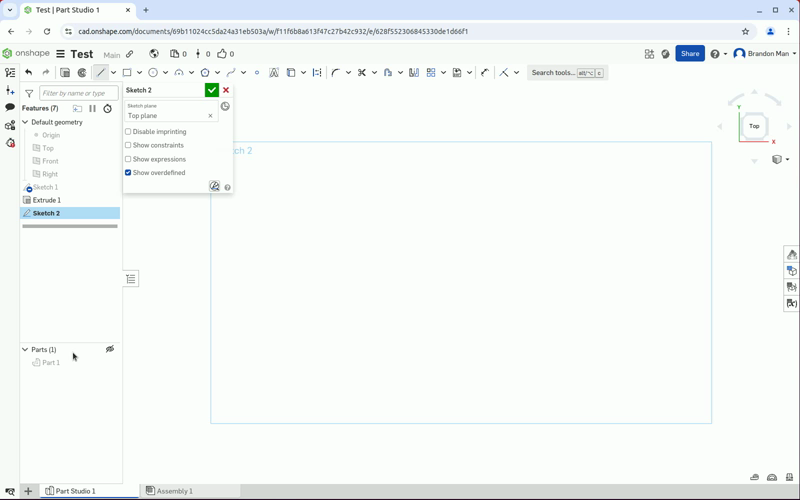
mouse_move(369, 374)
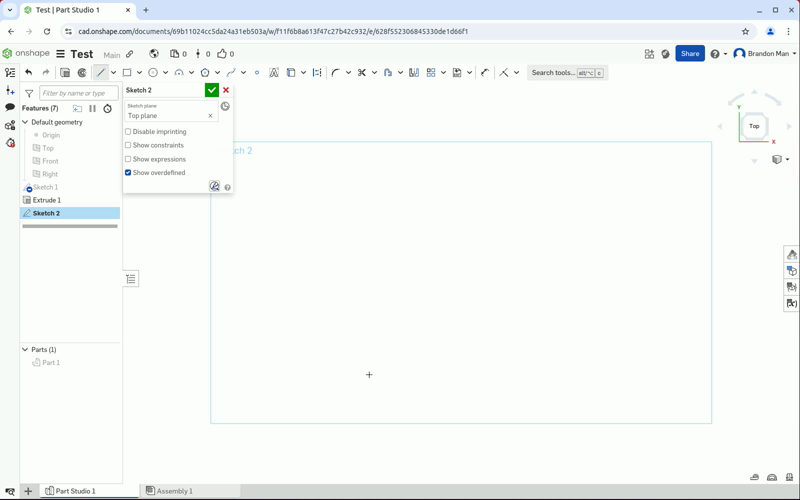
click(369, 374)
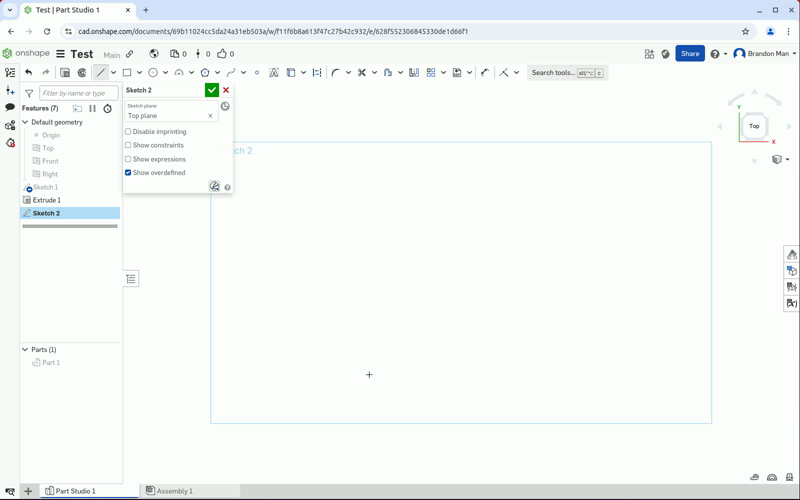
key_up(shift)
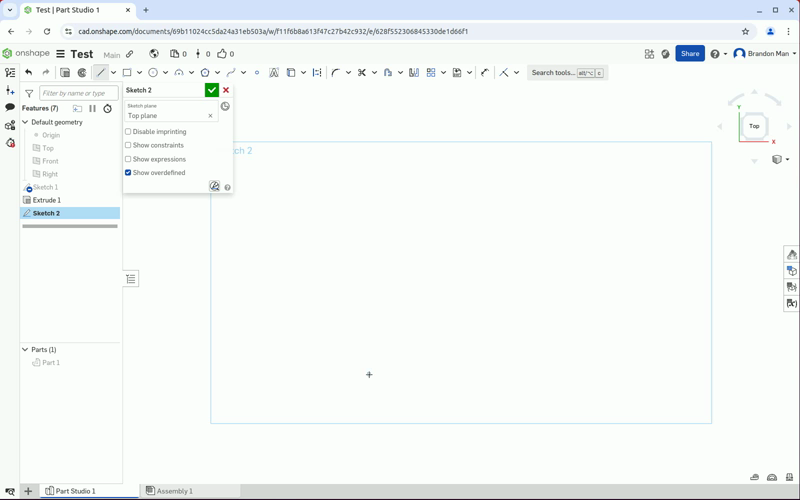
key_down(shift)
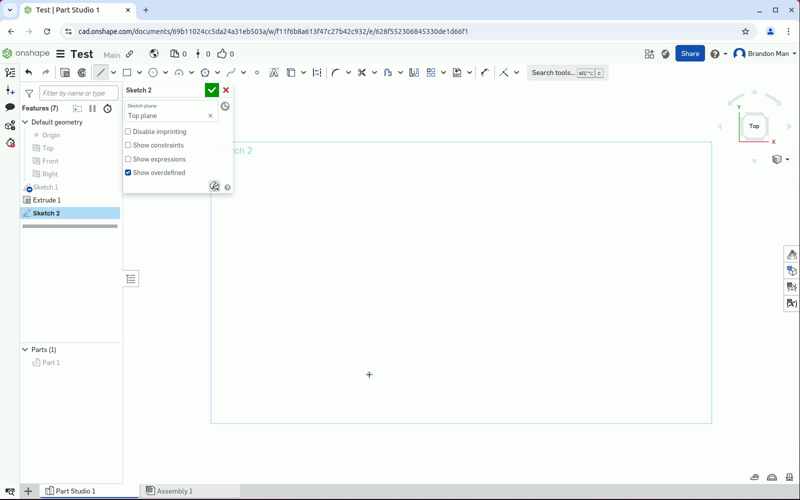
mouse_move(550, 374)
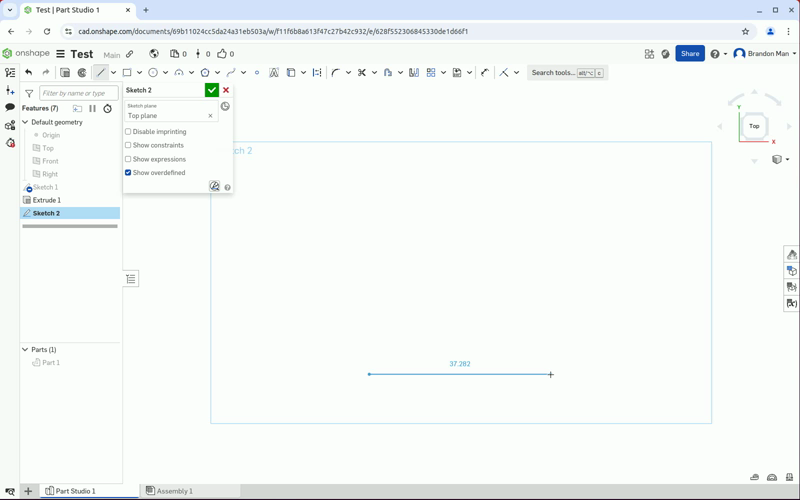
click(550, 374)
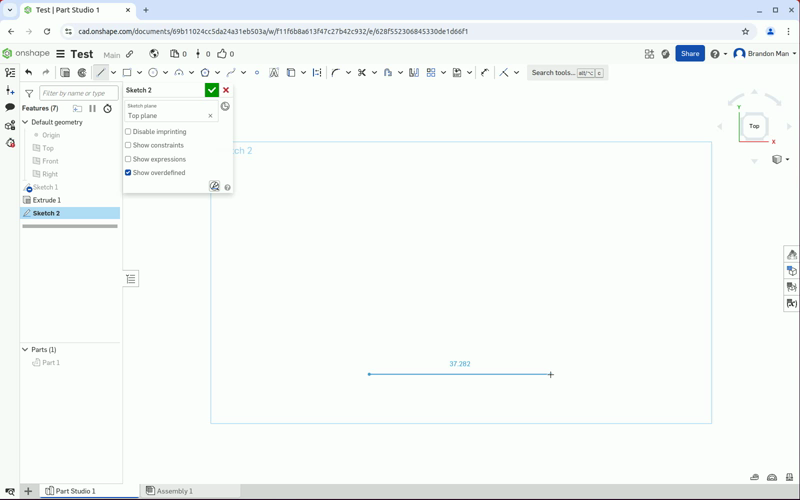
key_up(shift)
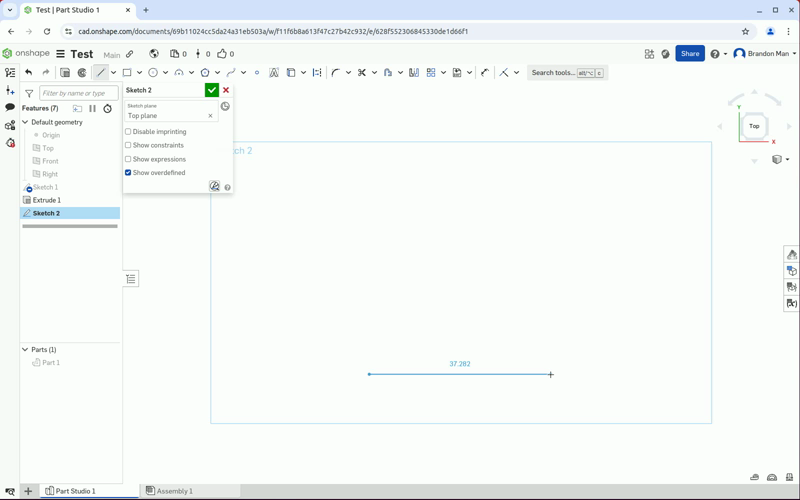
key_down(shift)
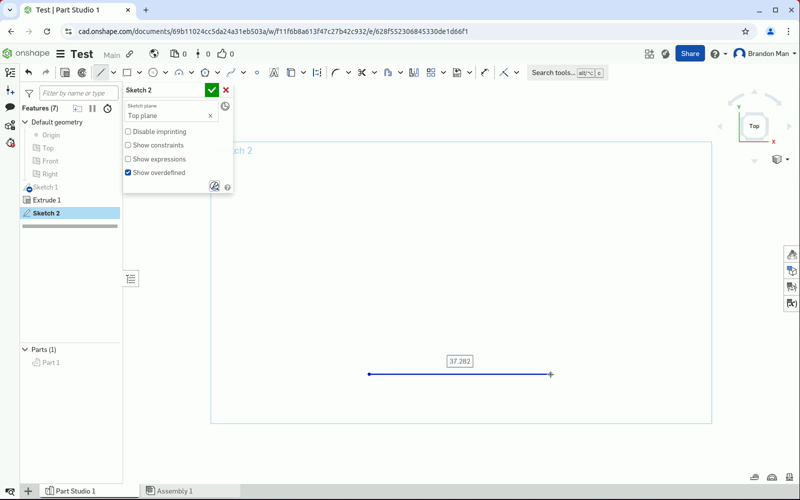
mouse_move(550, 193)
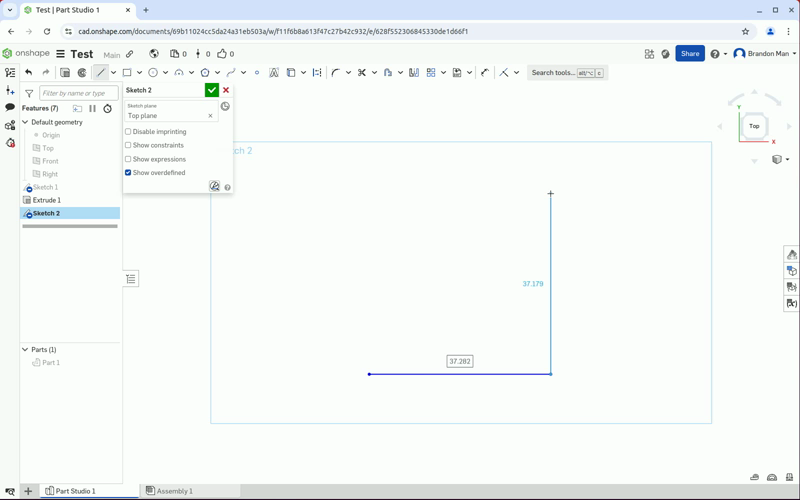
click(550, 193)
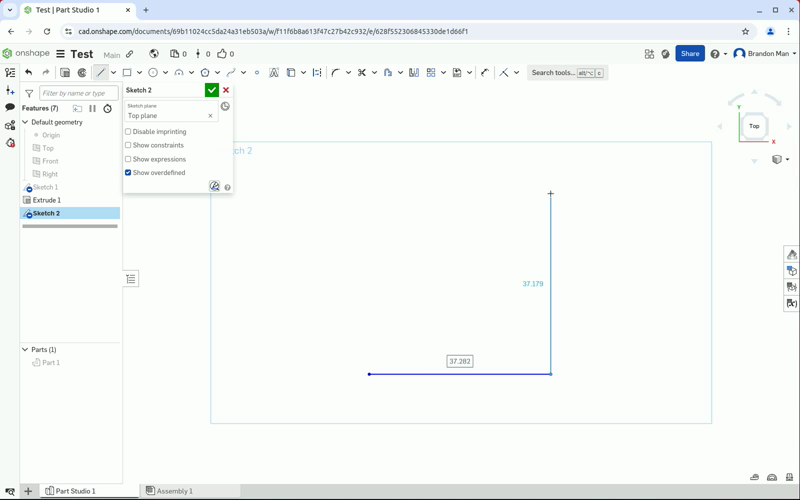
key_up(shift)
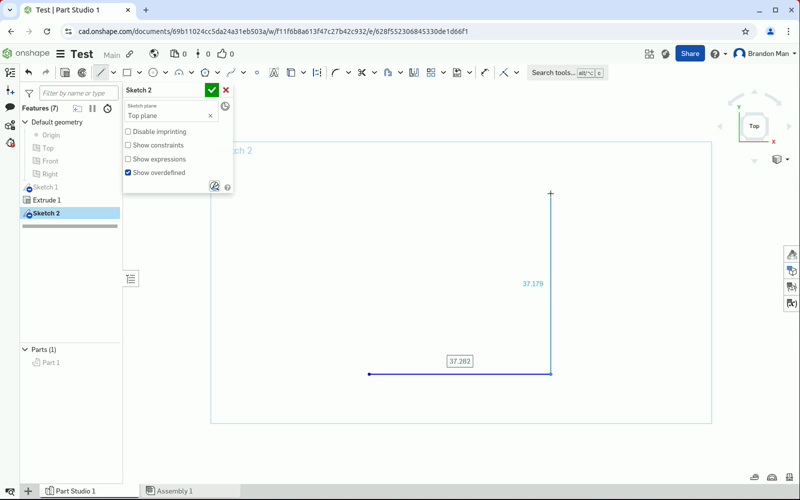
key_down(shift)
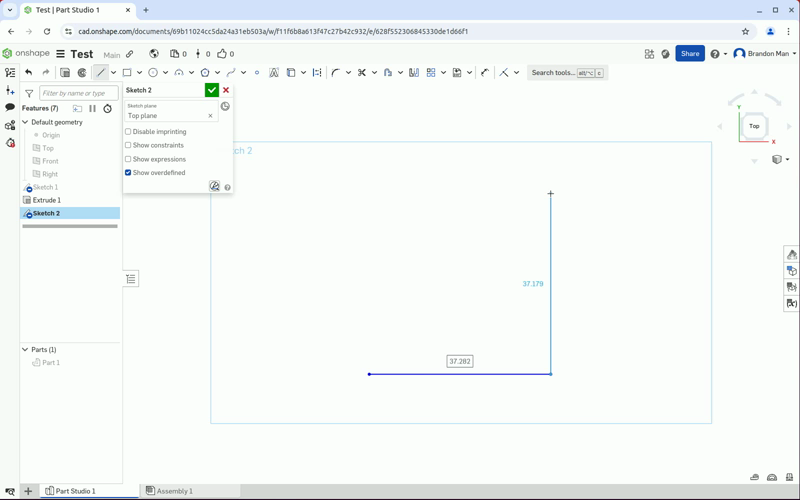
mouse_move(369, 193)
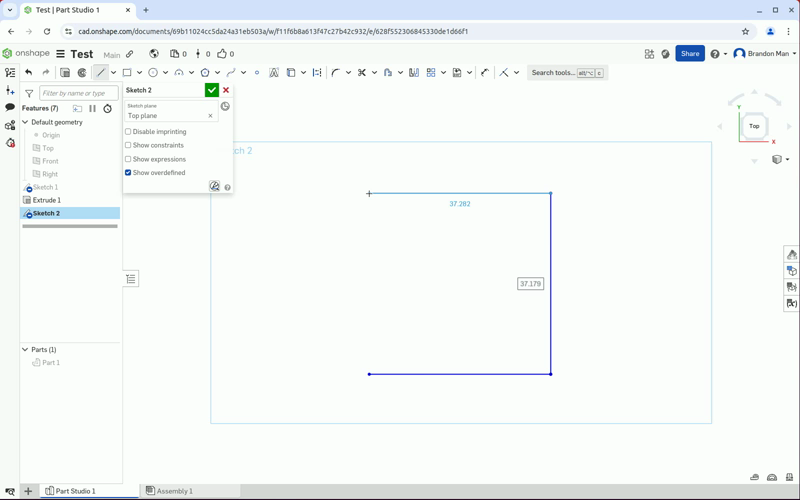
click(369, 193)
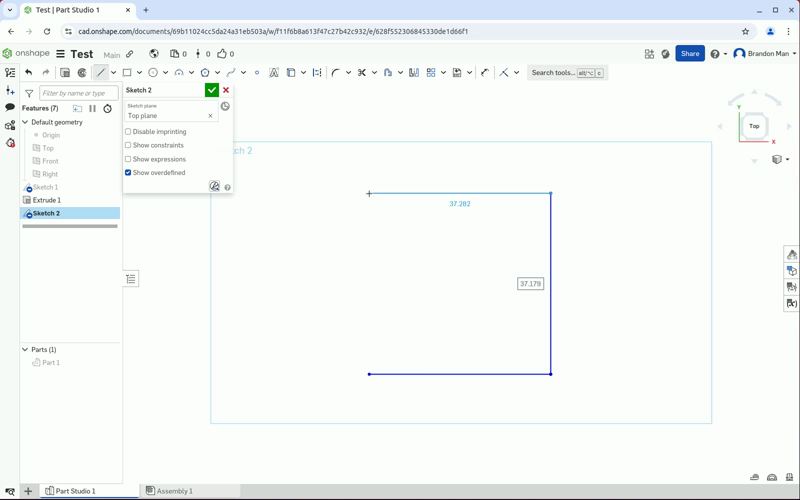
key_up(shift)
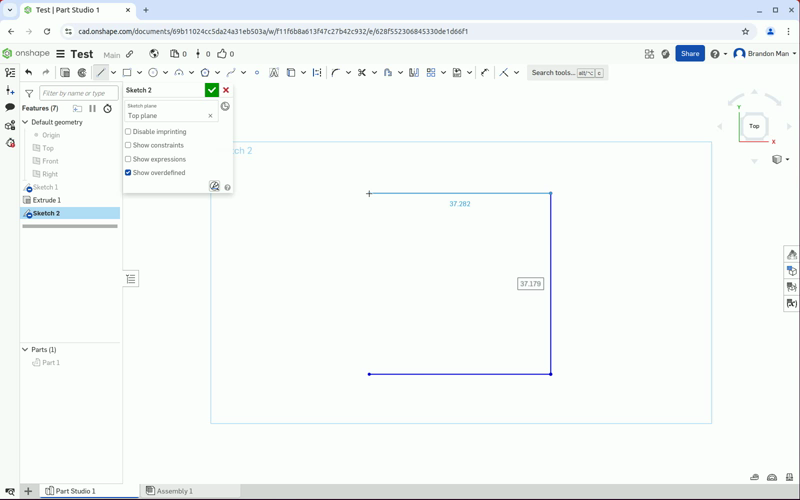
key_down(shift)
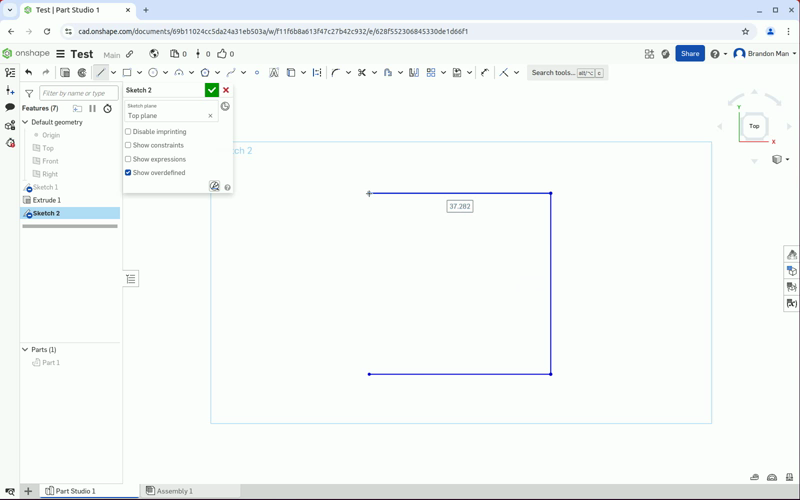
mouse_move(369, 374)
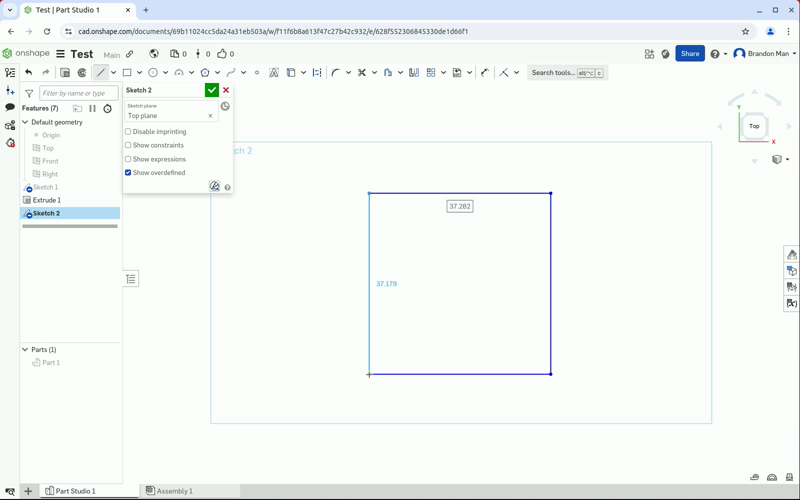
key_up(shift)
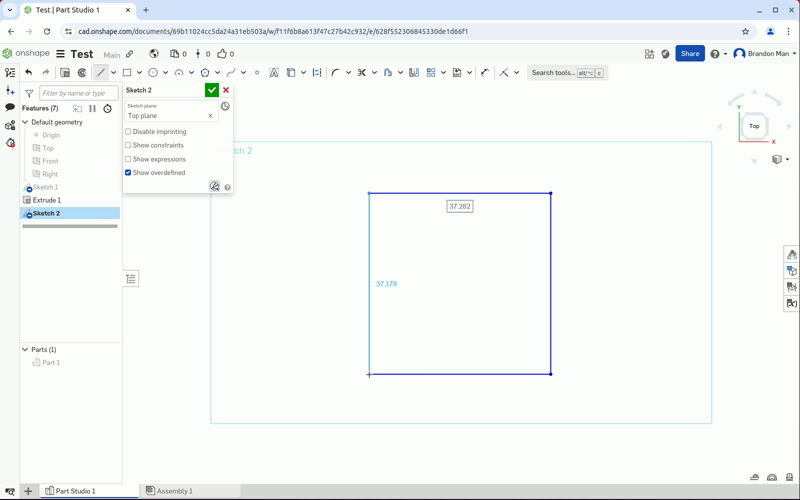
click(369, 374)
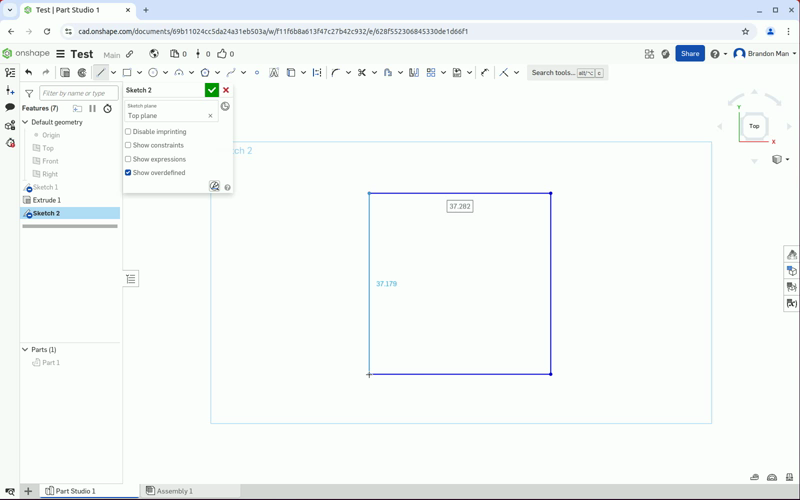
key(esc)
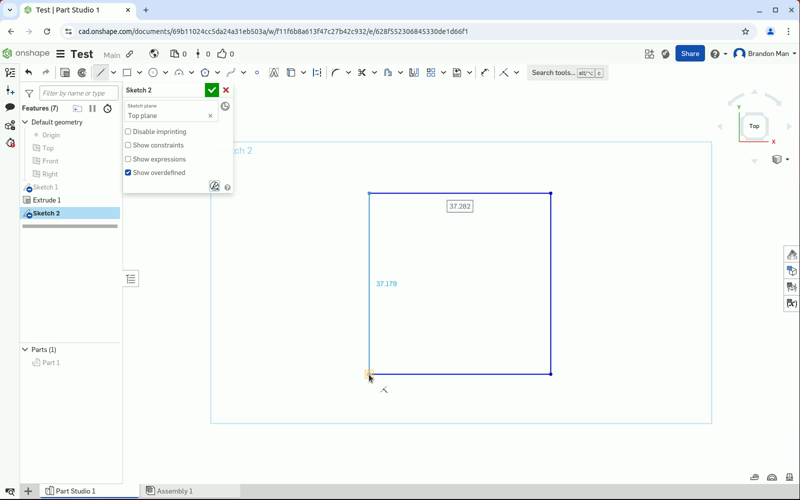
key(c)
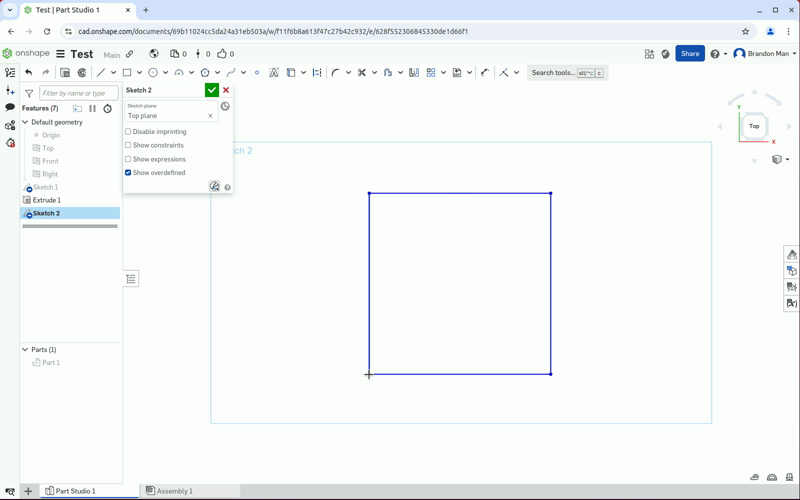
key_down(shift)
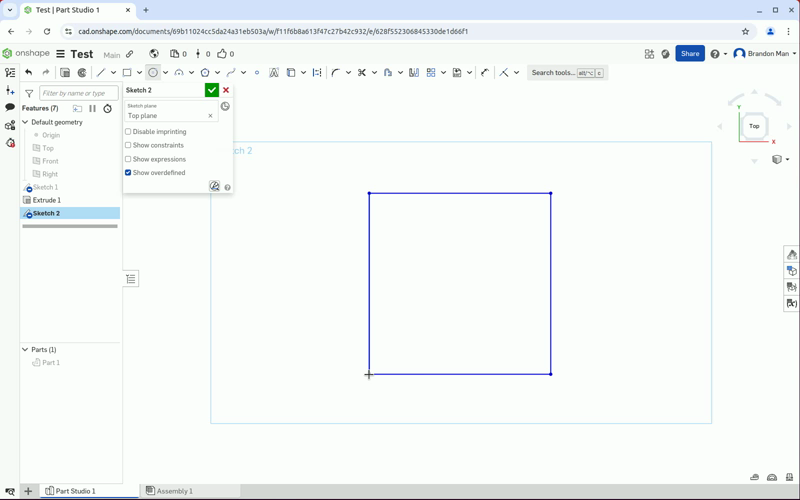
mouse_move(460, 282)
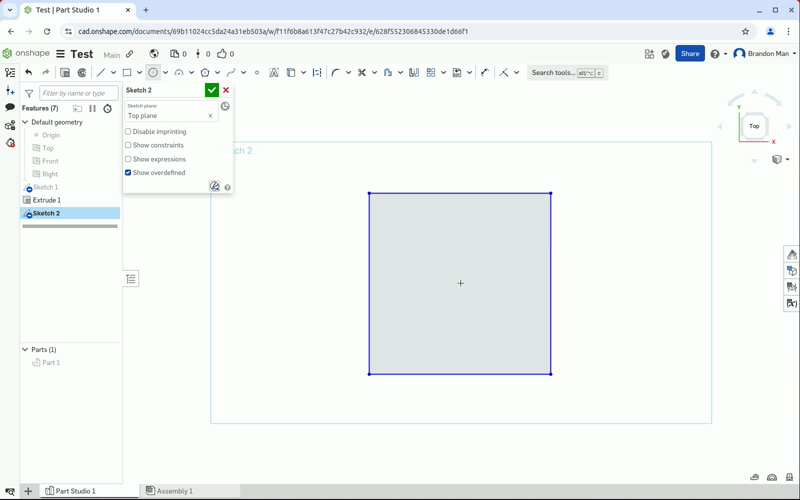
click(460, 282)
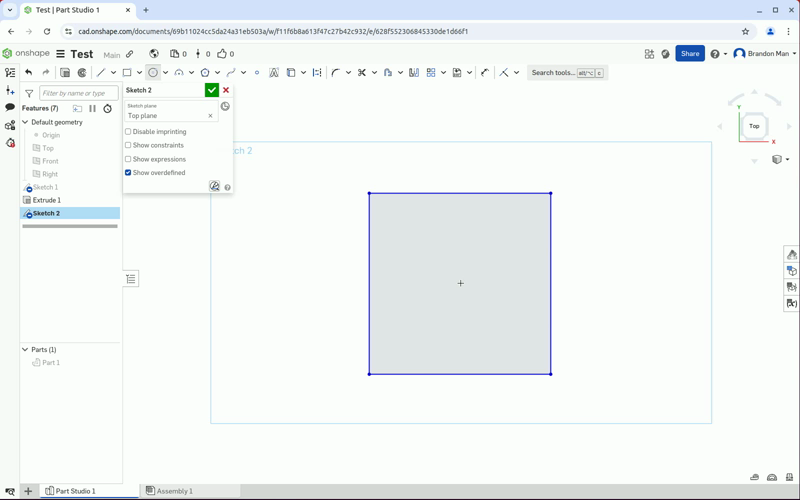
key_up(shift)
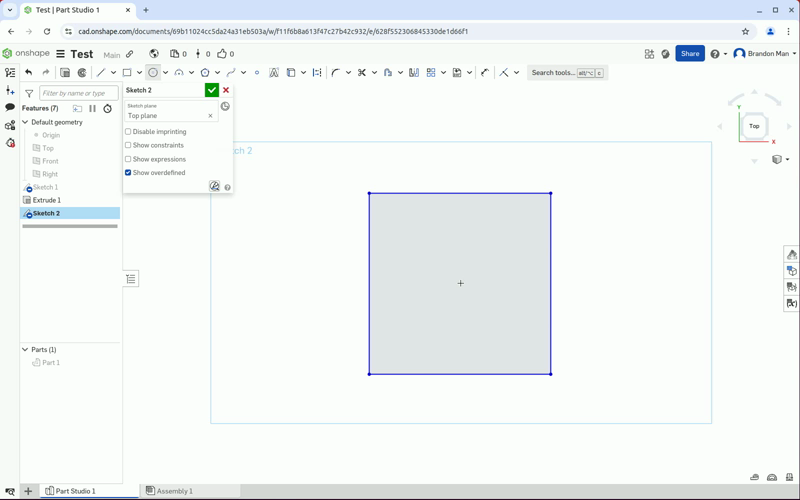
mouse_move(542, 282)
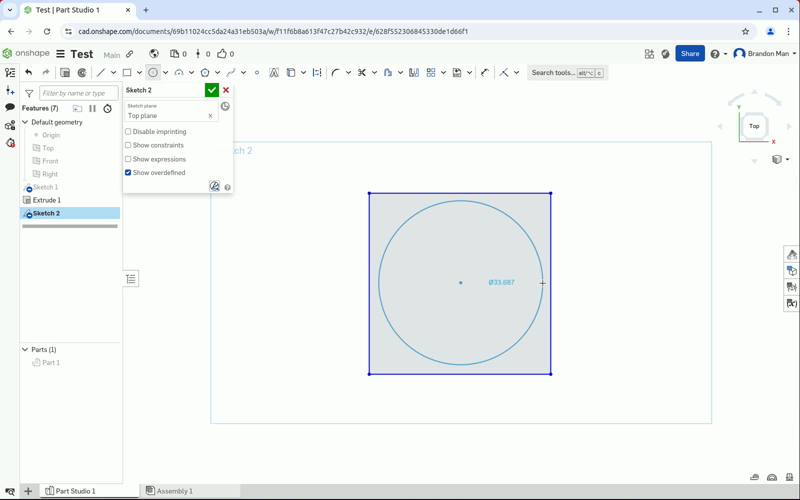
click(542, 282)
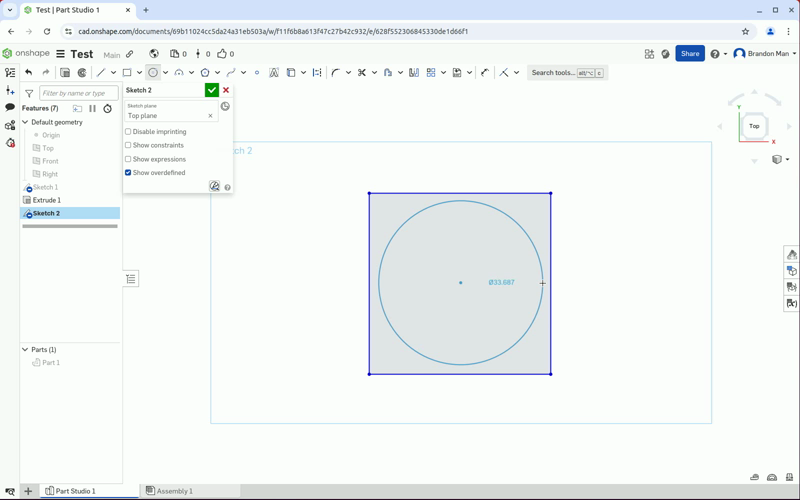
key(esc)
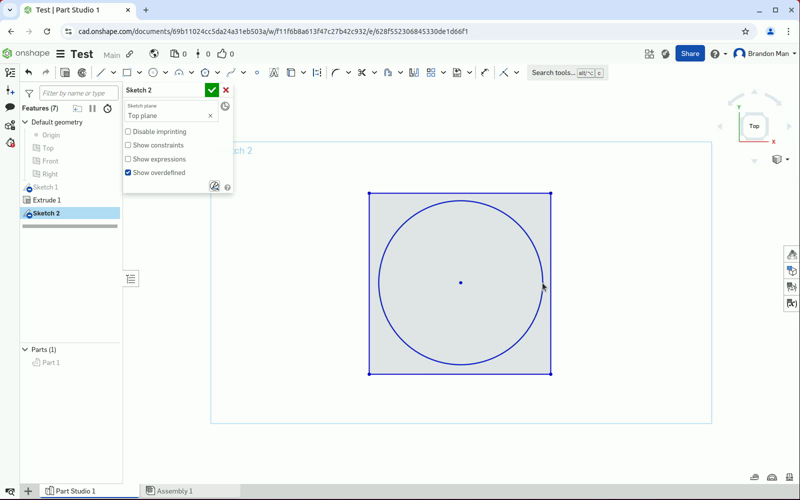
mouse_move(401, 209)
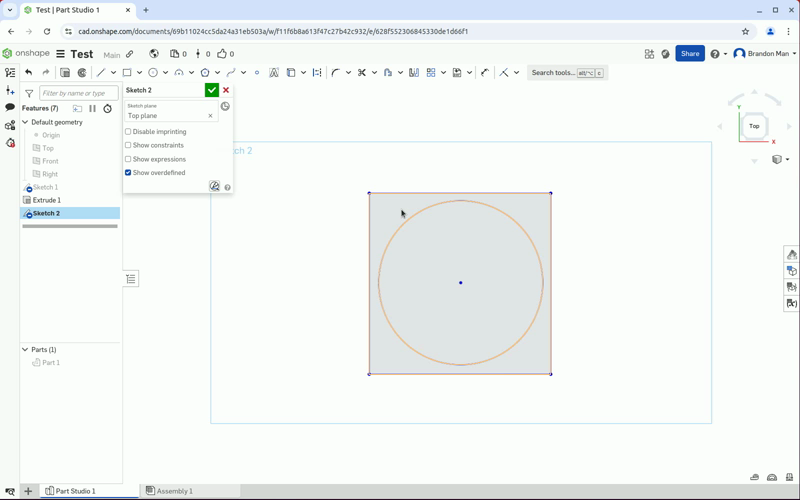
click(401, 209)
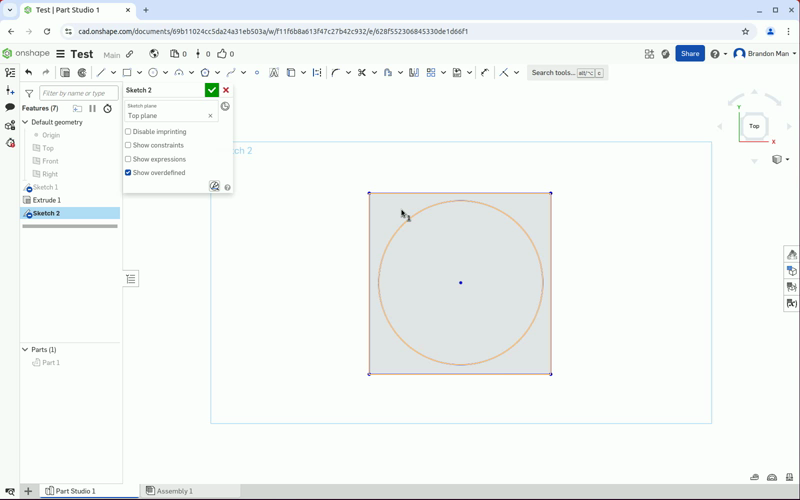
mouse_move(73, 352)
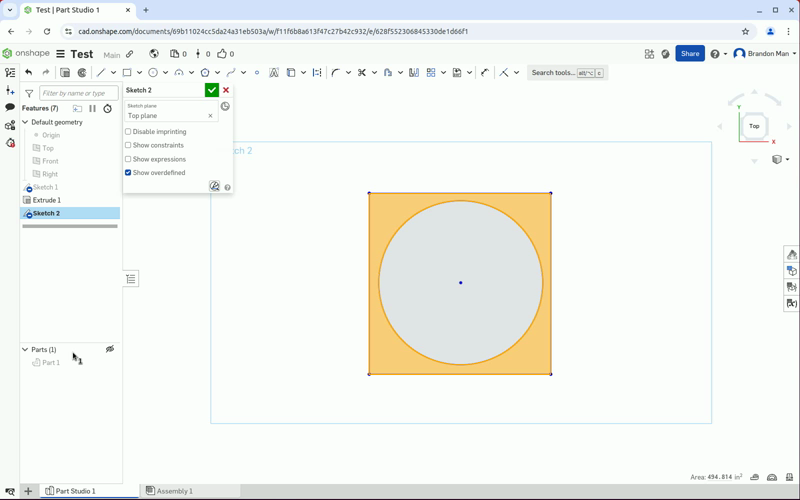
key(shift+y)
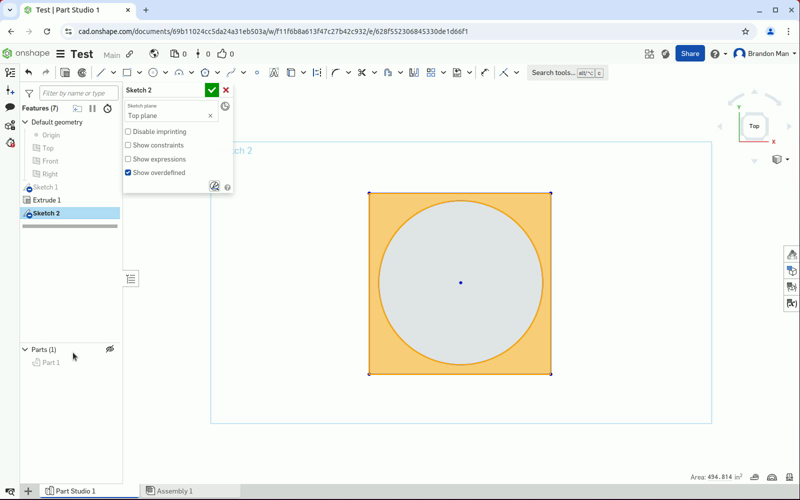
key(shift+e)
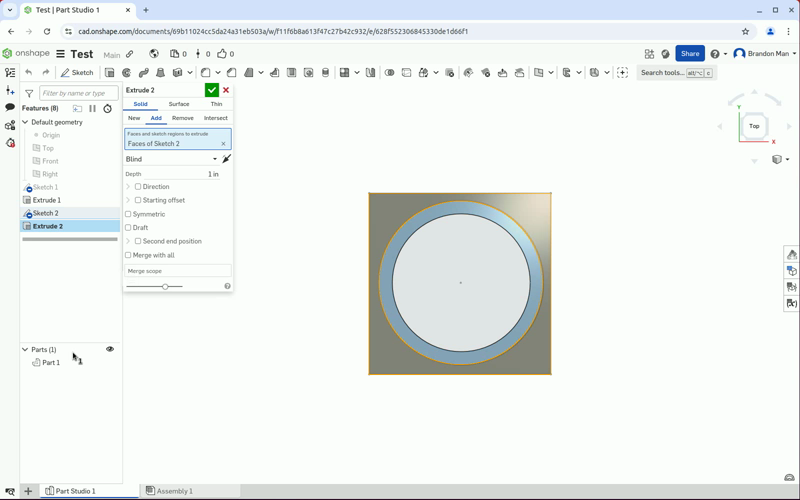
mouse_move(143, 106)
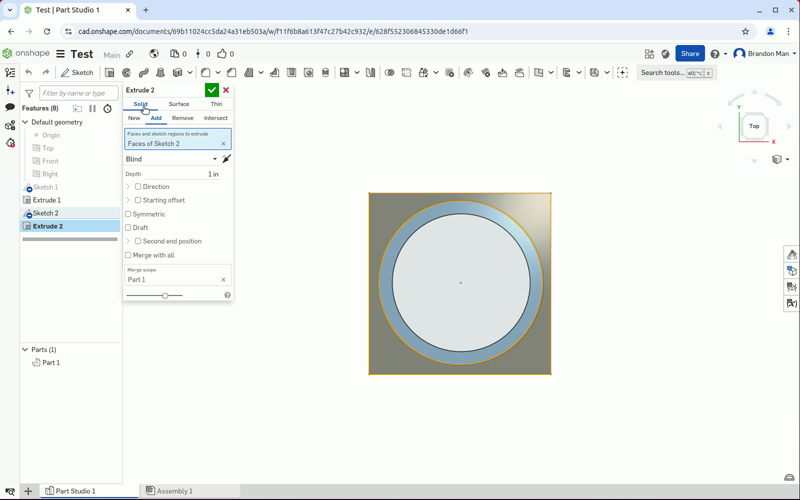
click(143, 106)
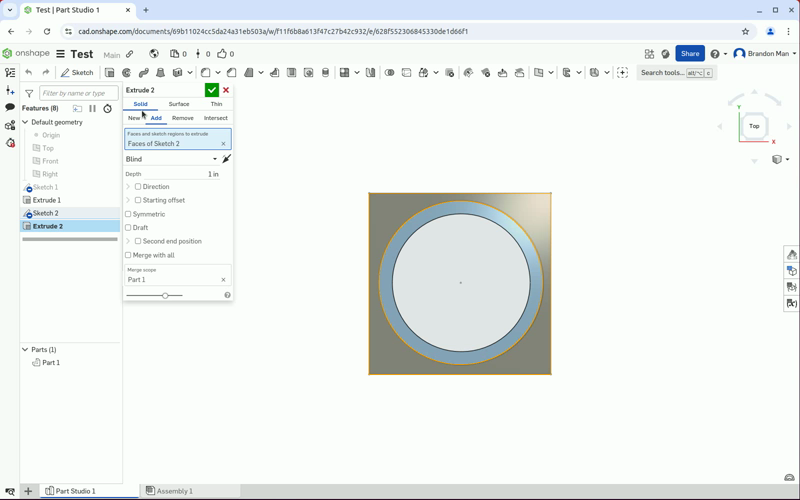
mouse_move(137, 120)
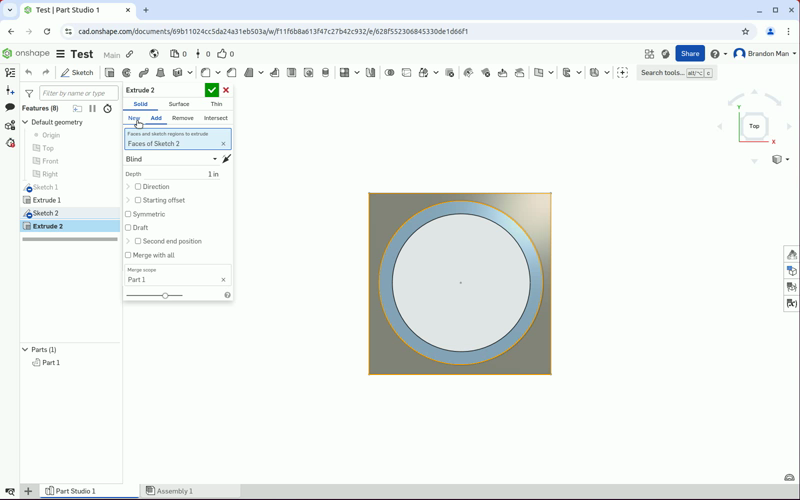
click(137, 120)
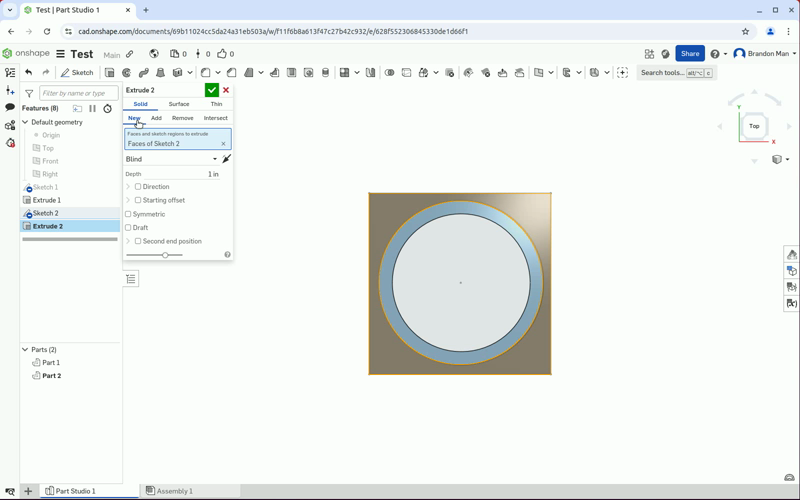
key(tab, 4)
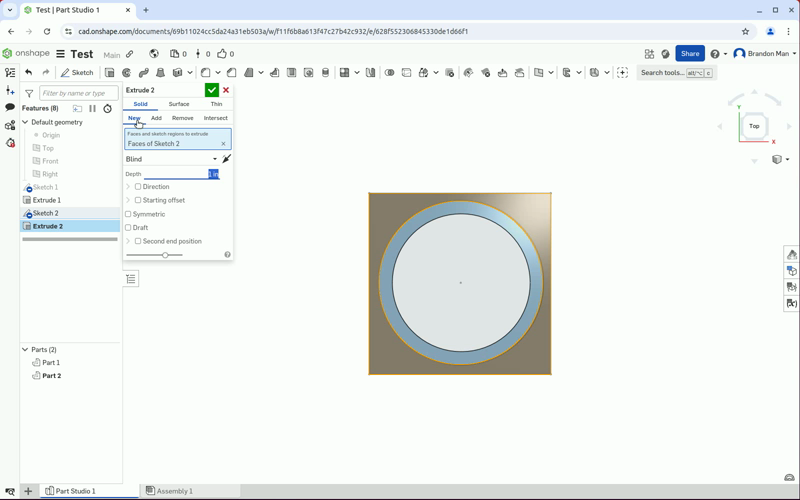
text(-1.444)
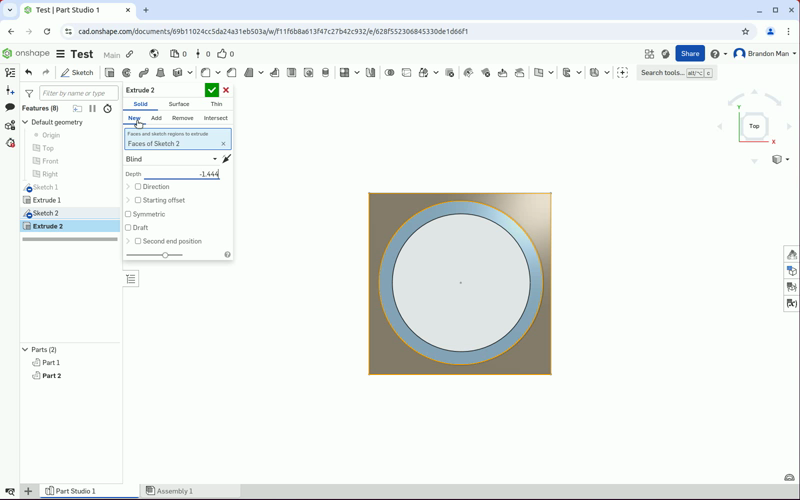
key(enter)
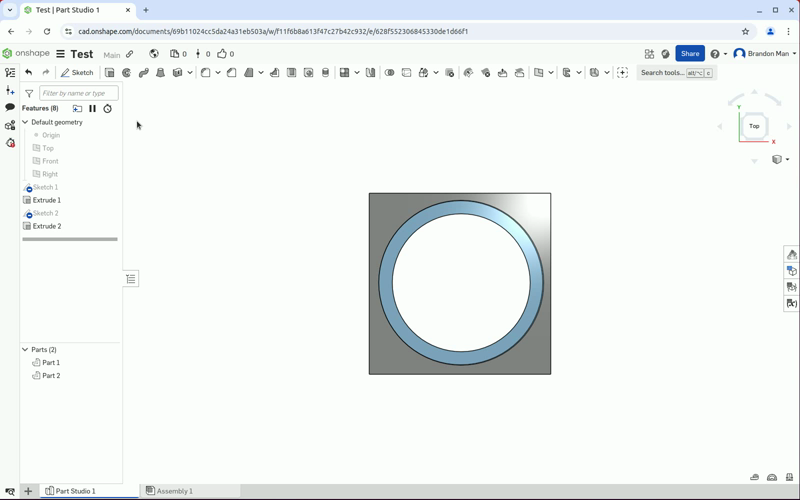
key(shift+h)
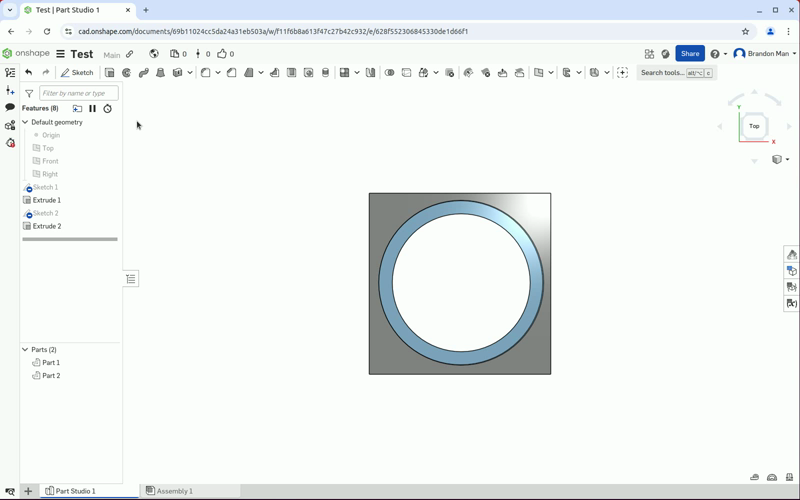
key(shift+h)
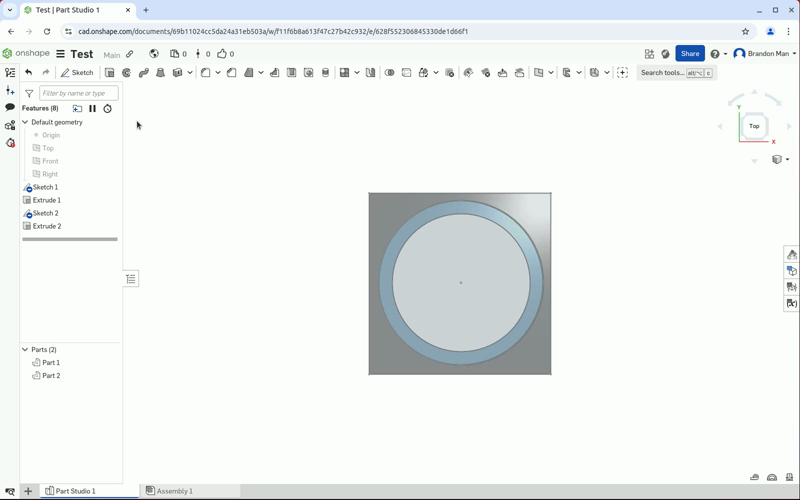
key(shift+7)
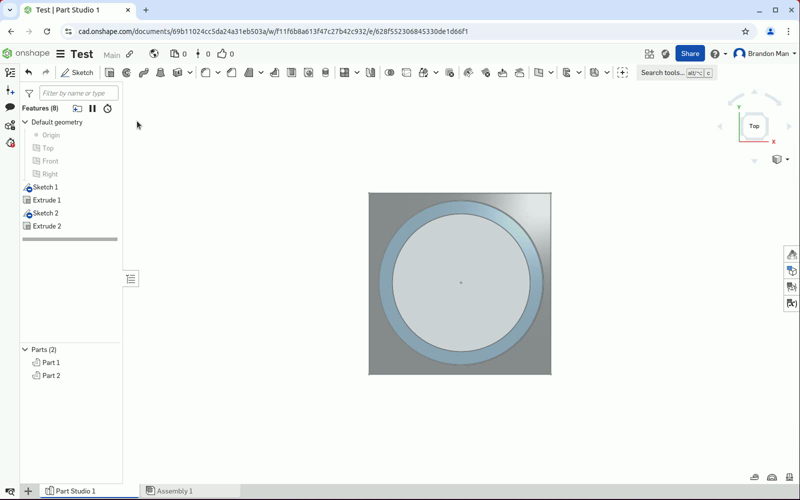
key(up, 3)
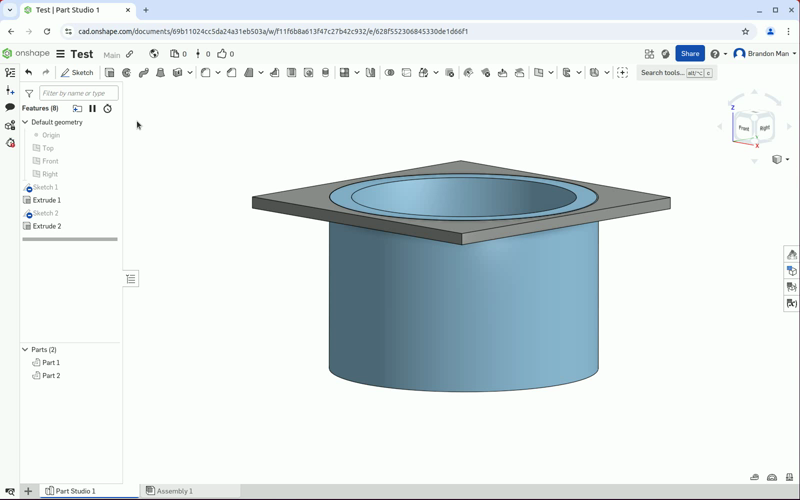
key(left, 3)
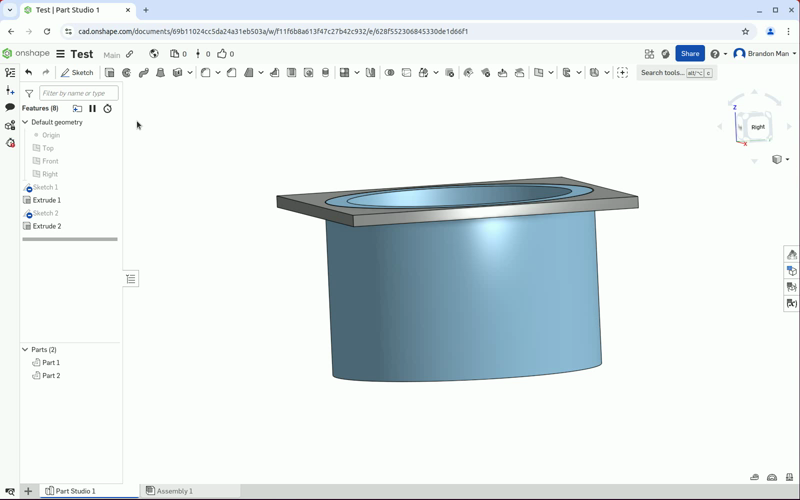
key(right, 3)
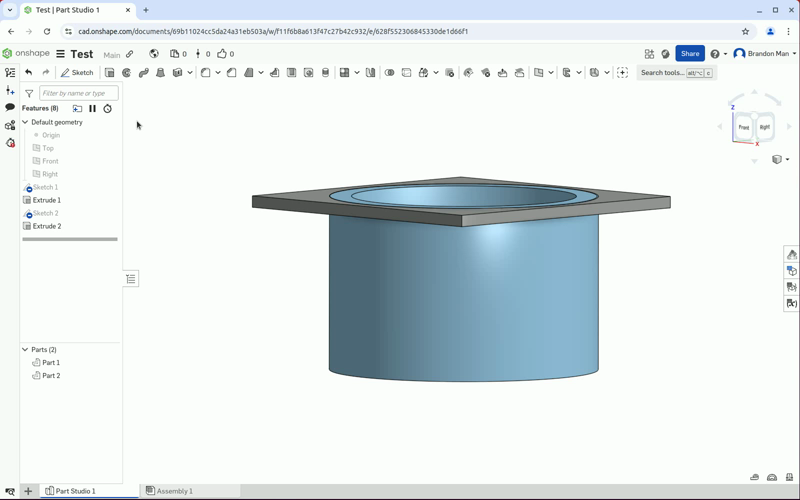
key(down, 3)
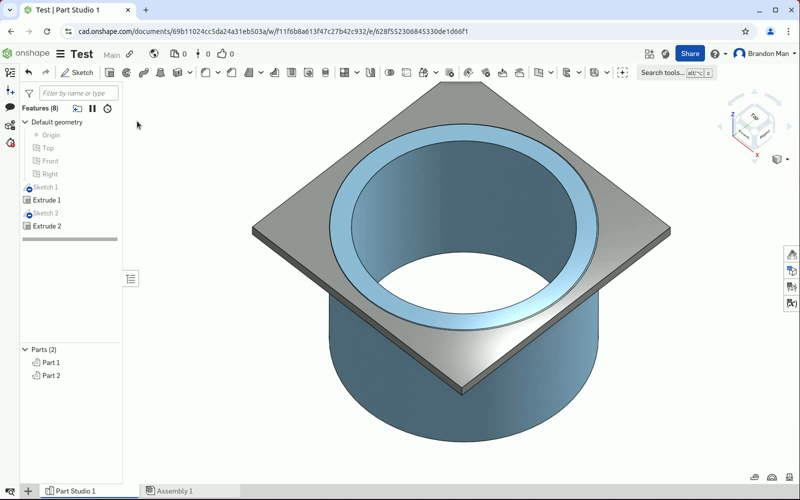
mouse_move(73, 189)
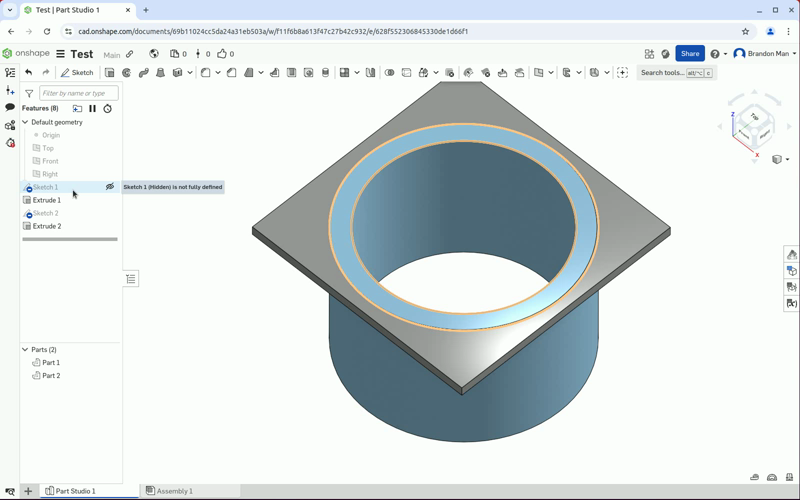
click(73, 189)